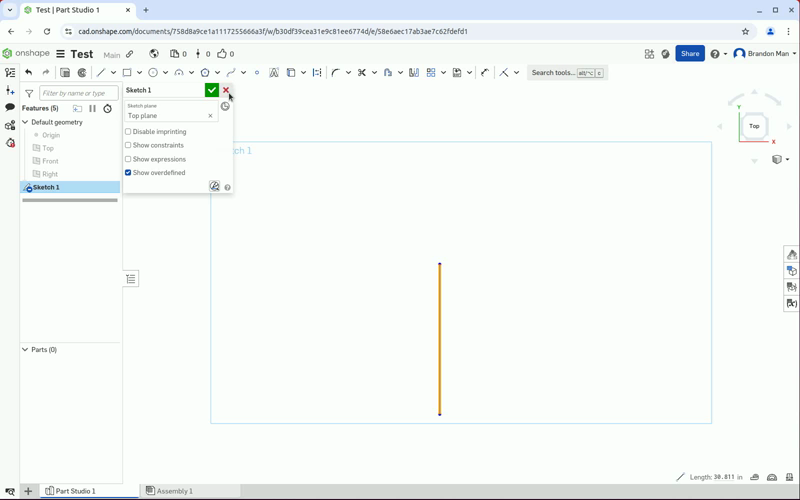
key(shift+h)
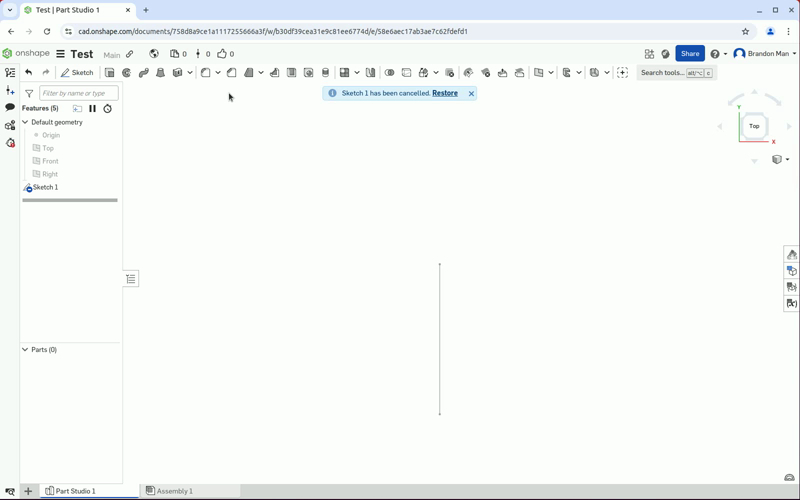
key(shift+s)
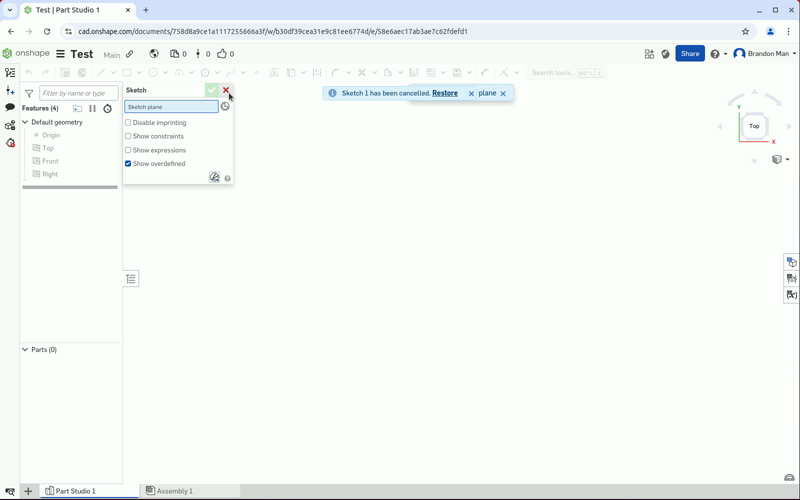
mouse_move(73, 150)
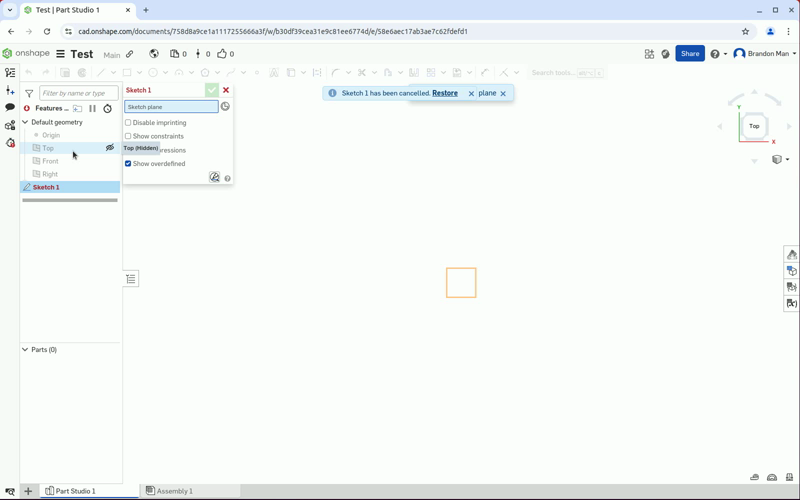
click(73, 150)
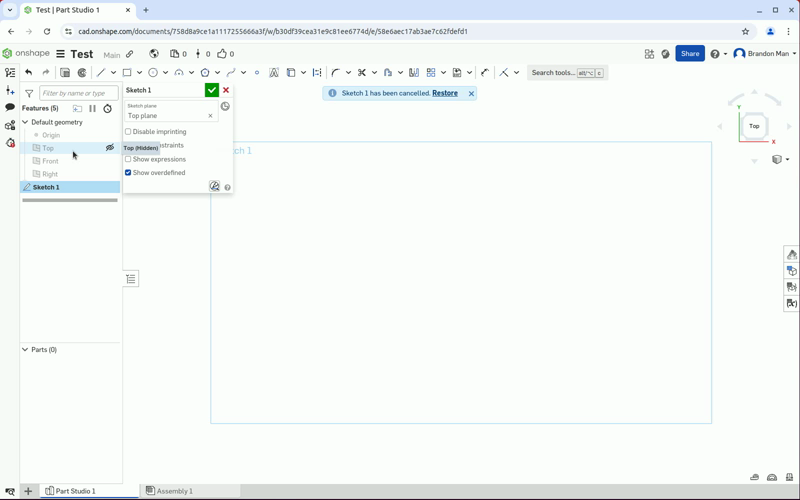
mouse_move(73, 352)
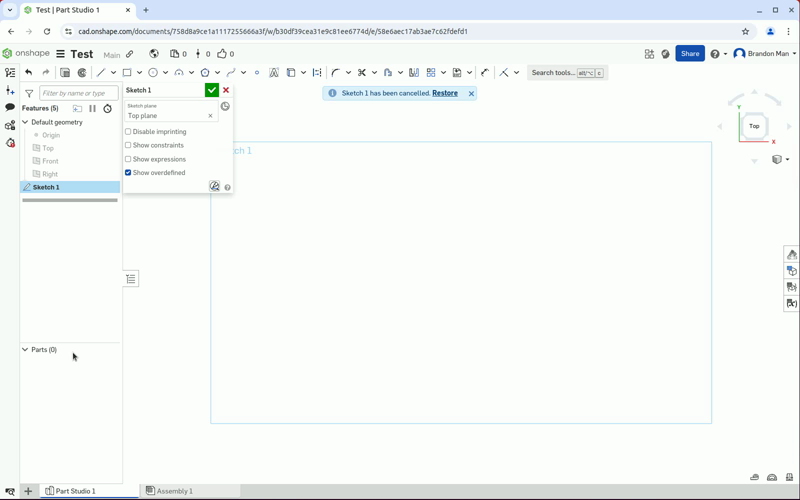
key(y)
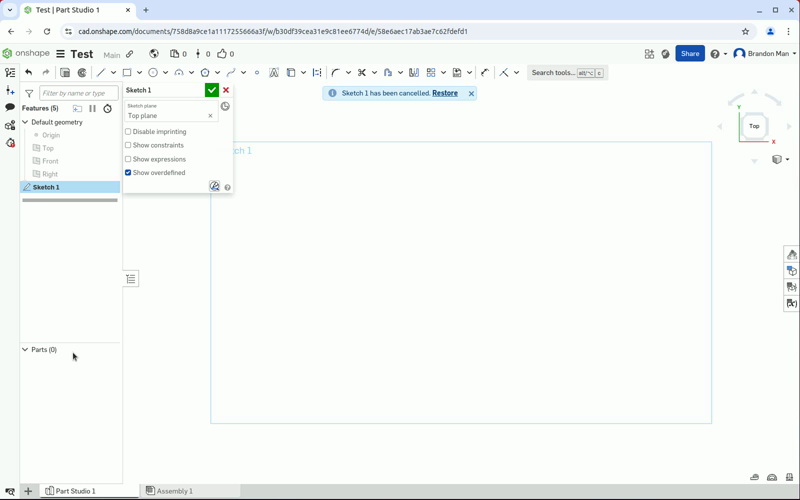
key(l)
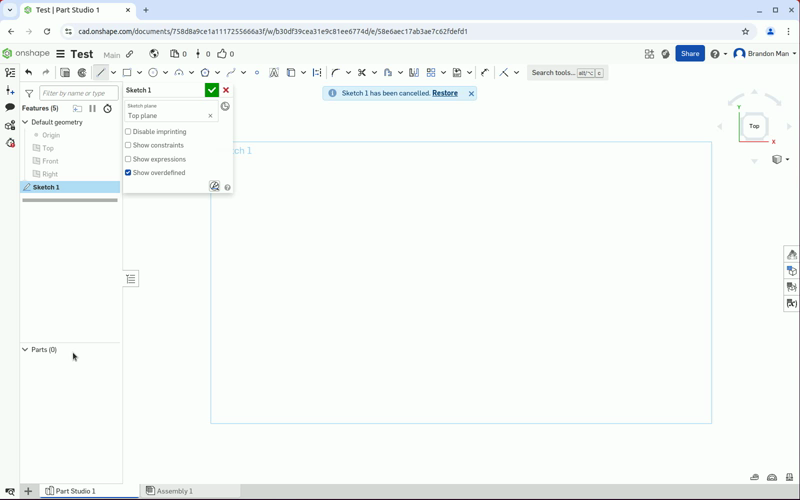
key_down(shift)
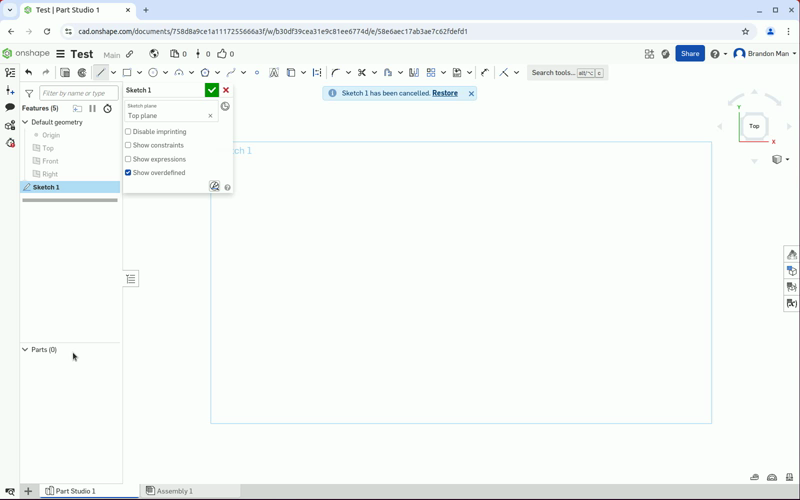
mouse_move(392, 383)
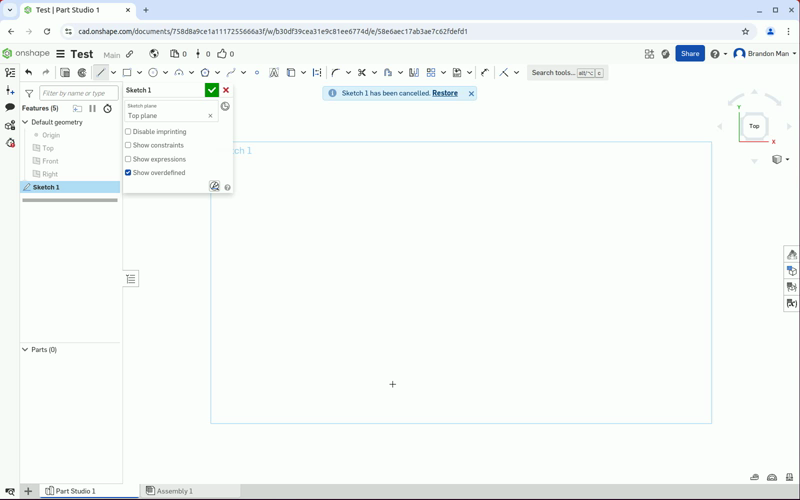
click(392, 383)
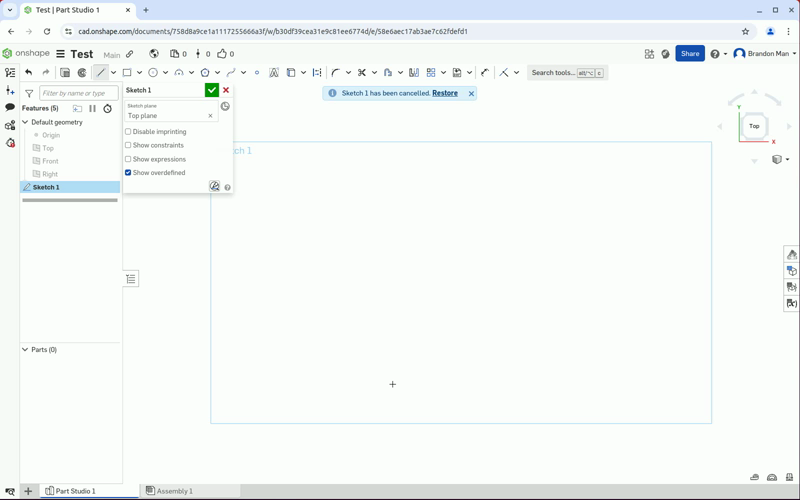
key_up(shift)
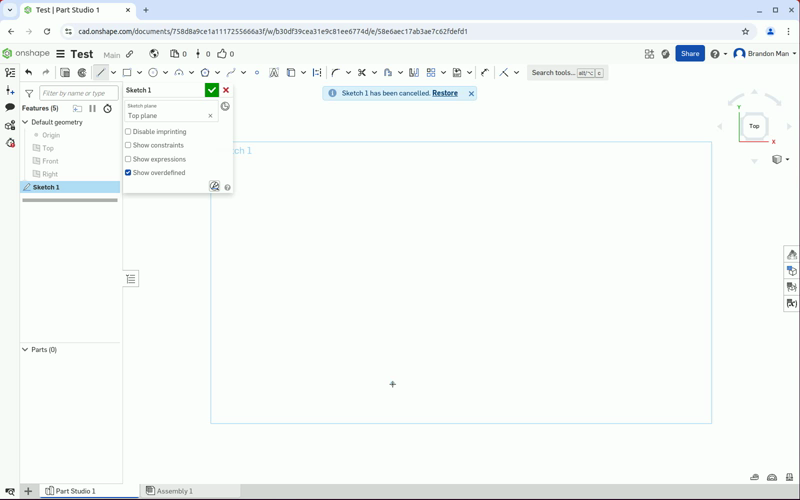
key_down(shift)
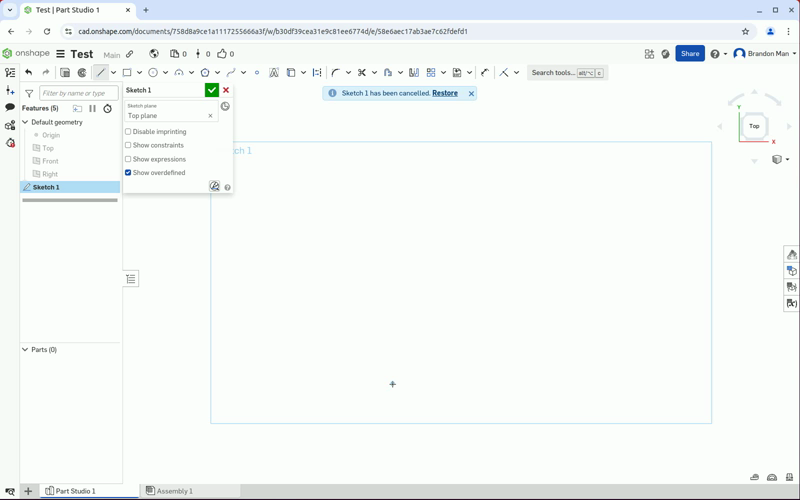
mouse_move(526, 383)
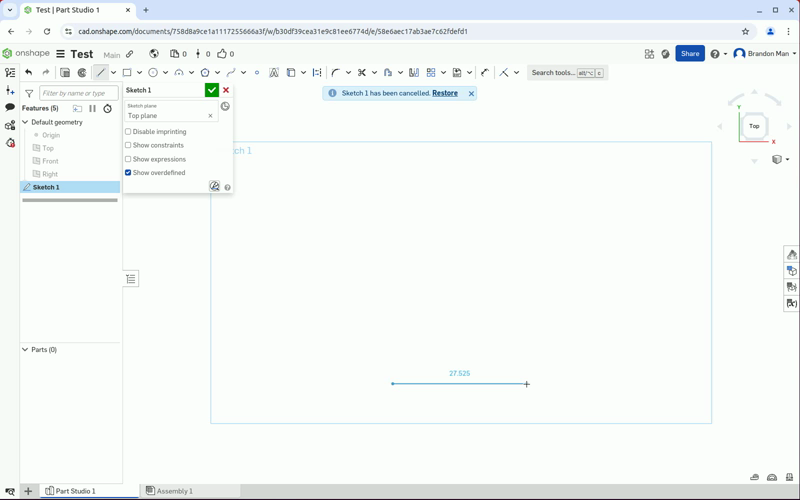
click(526, 383)
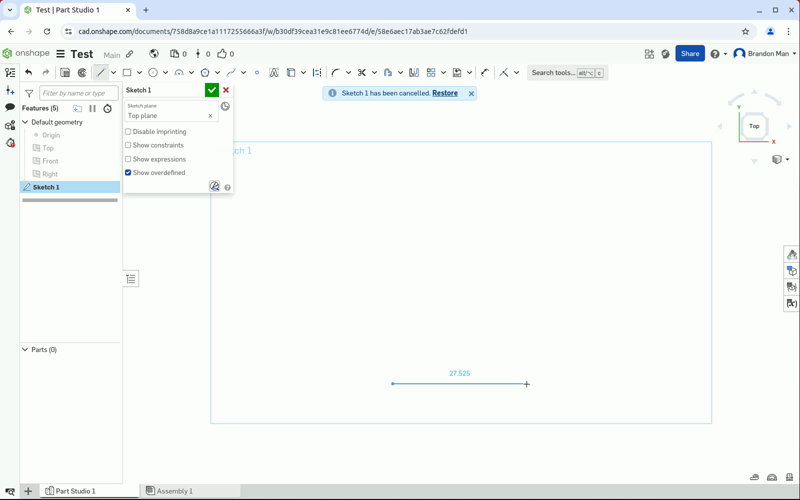
key_up(shift)
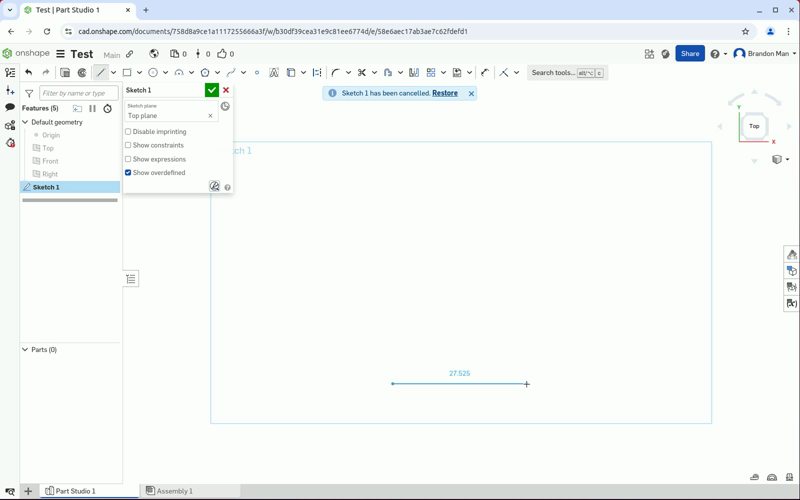
key_down(shift)
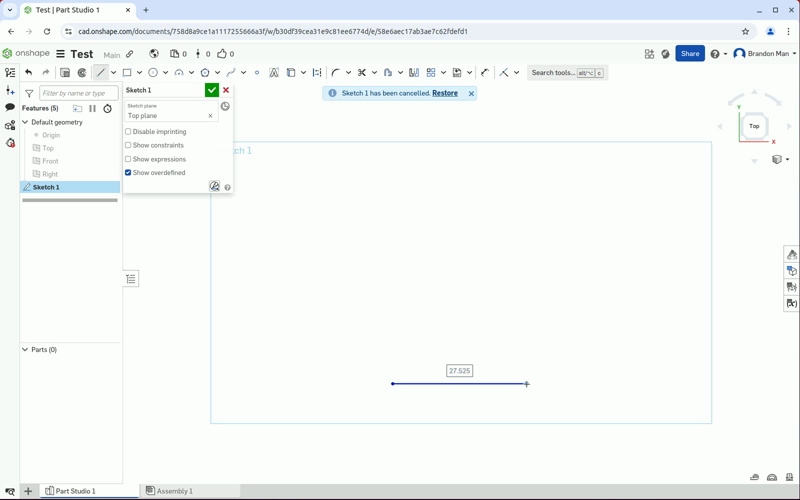
mouse_move(526, 181)
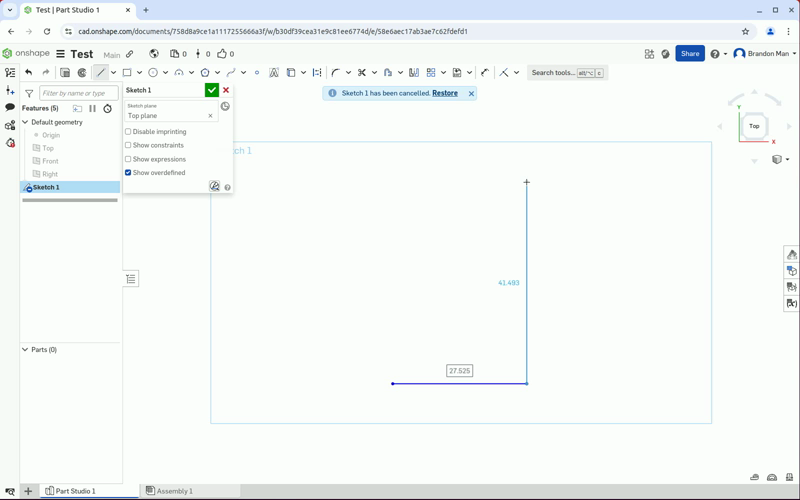
click(526, 181)
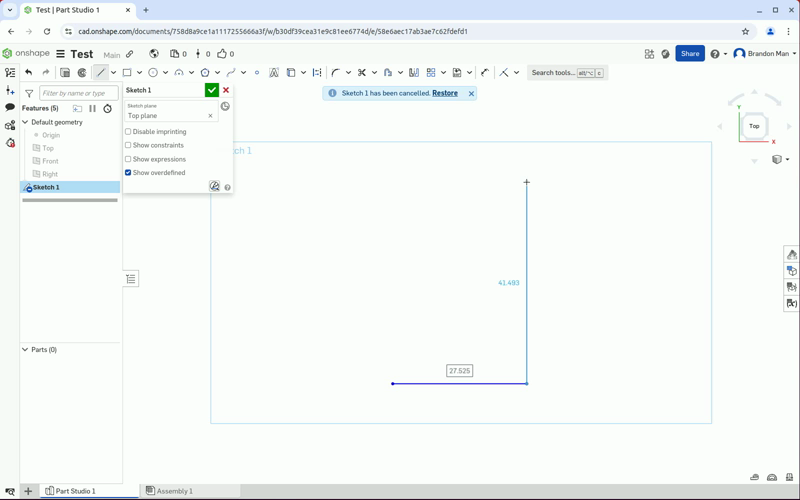
key_up(shift)
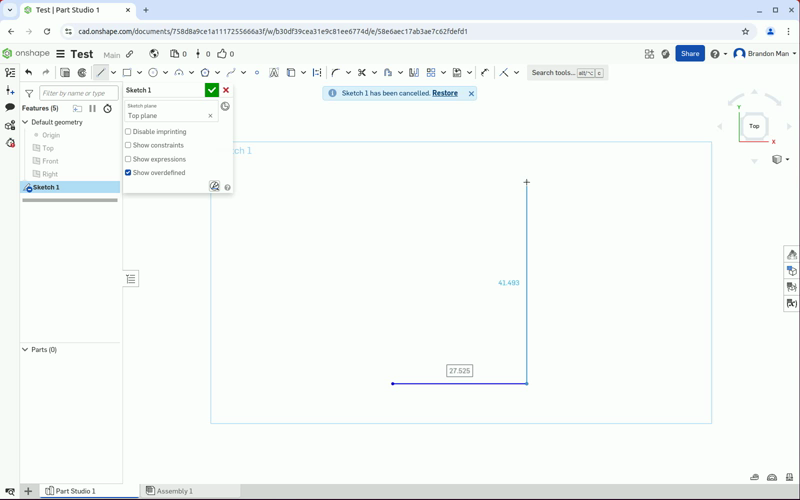
key_down(shift)
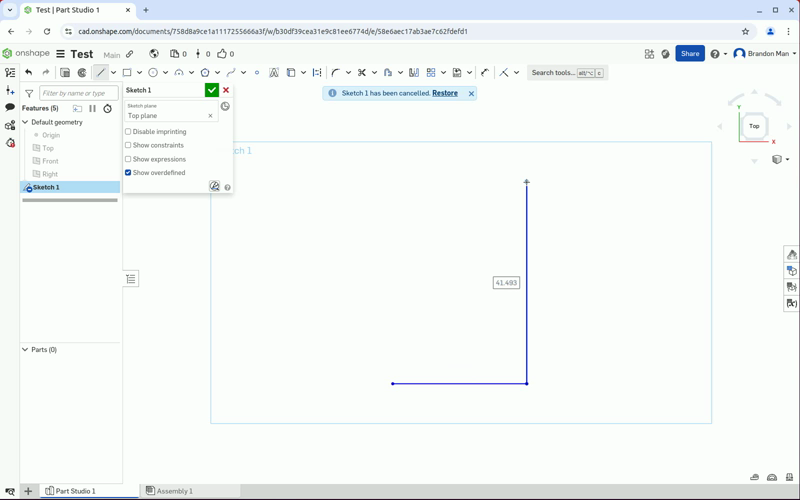
mouse_move(392, 181)
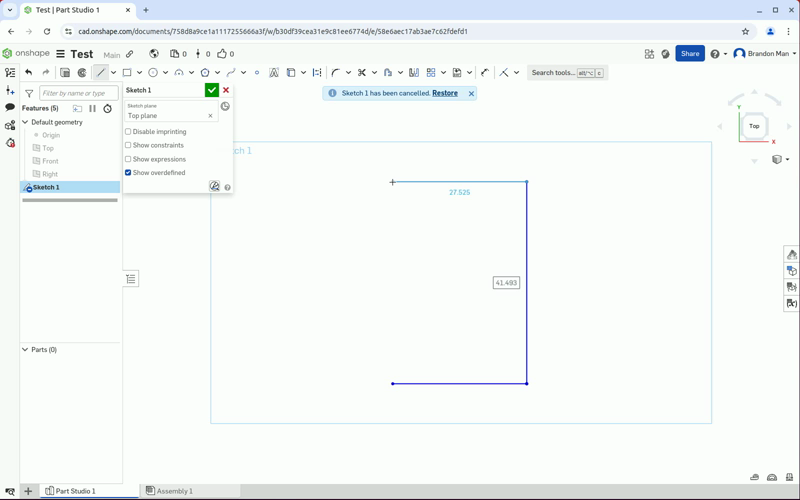
click(392, 181)
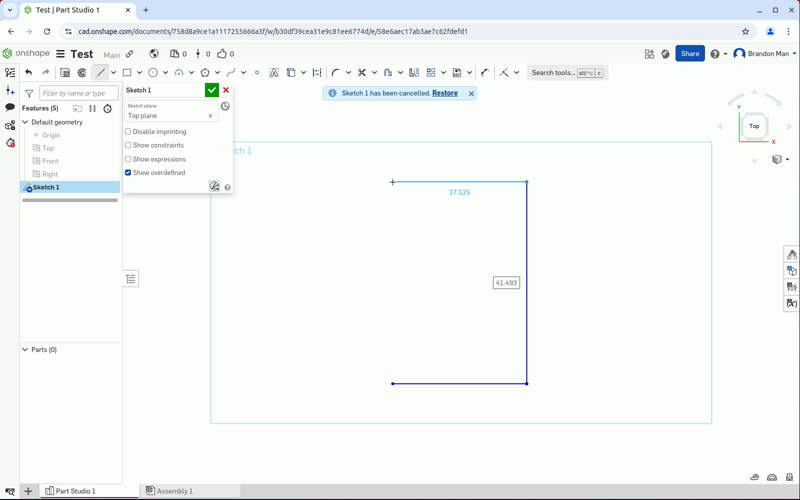
key_up(shift)
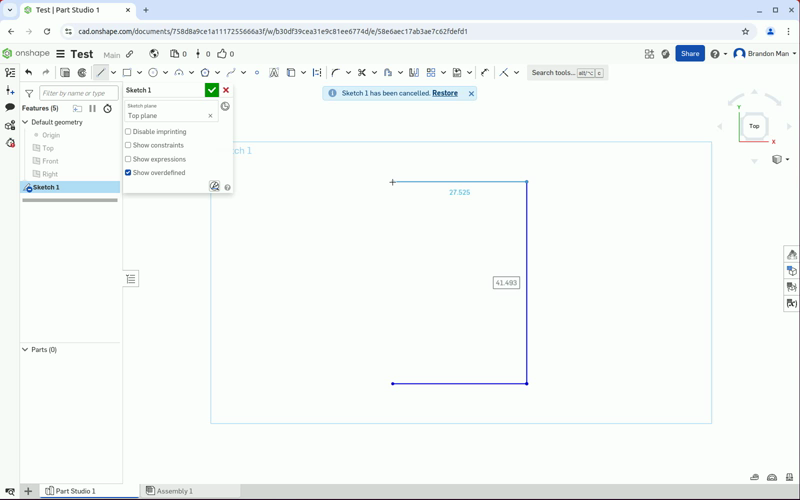
key_down(shift)
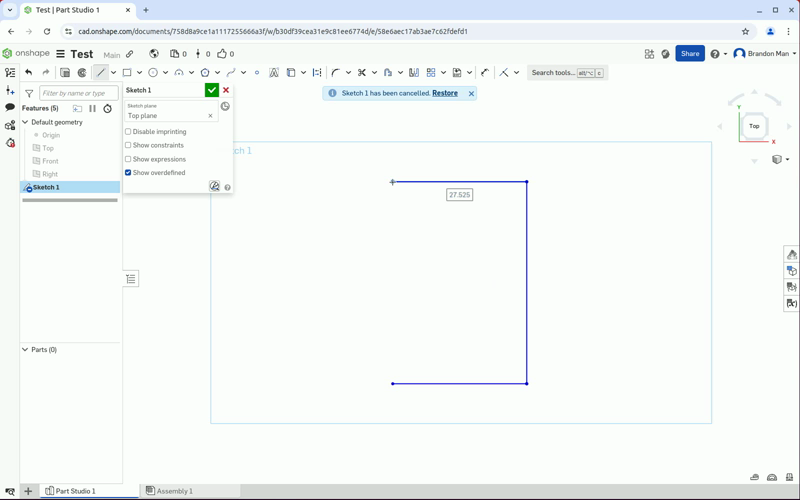
mouse_move(392, 383)
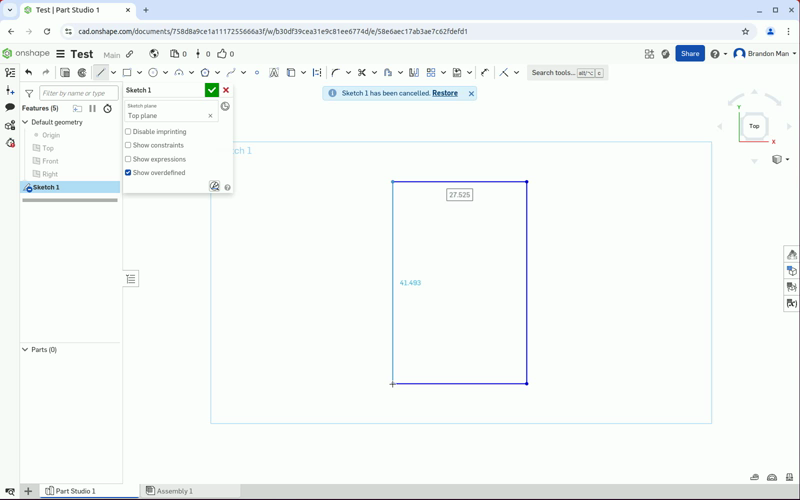
key_up(shift)
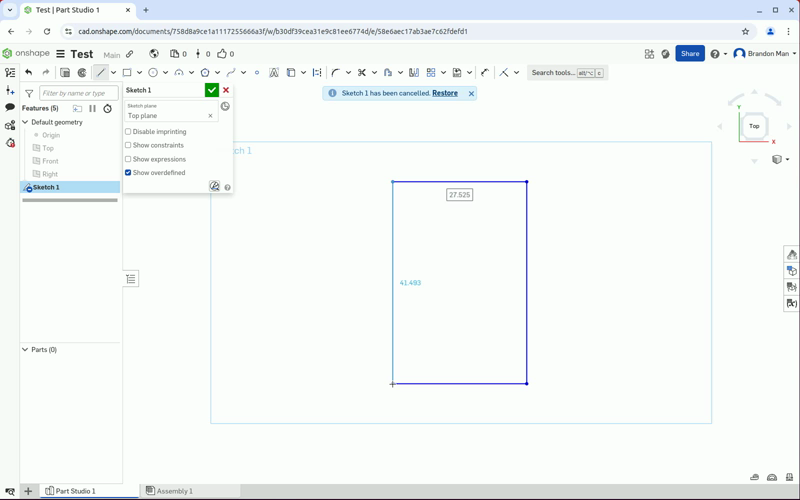
click(392, 383)
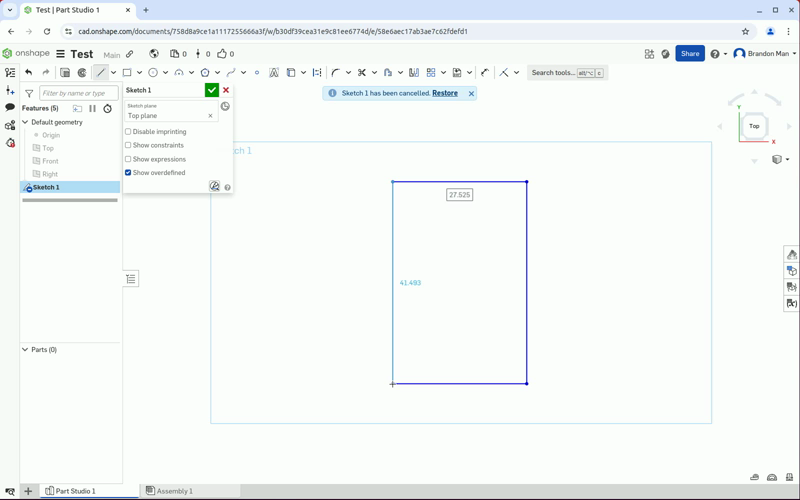
key(esc)
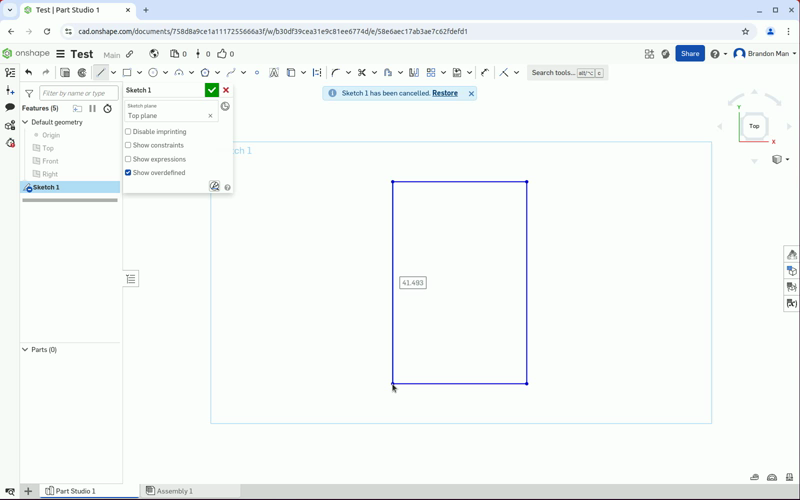
key(c)
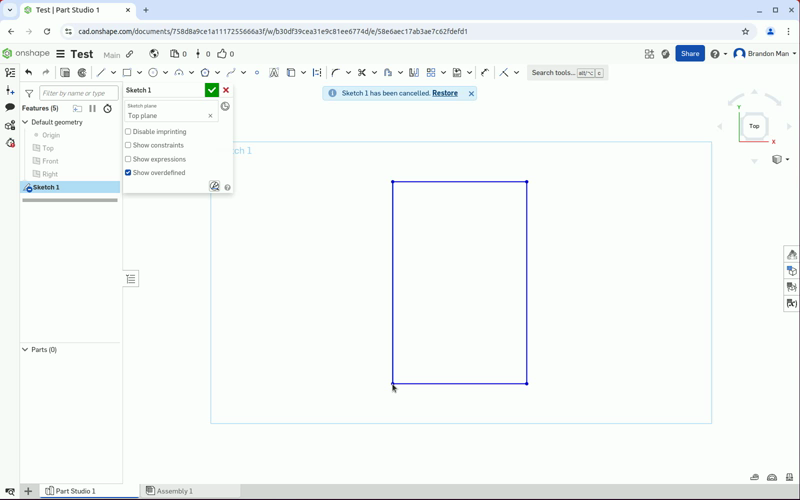
key_down(shift)
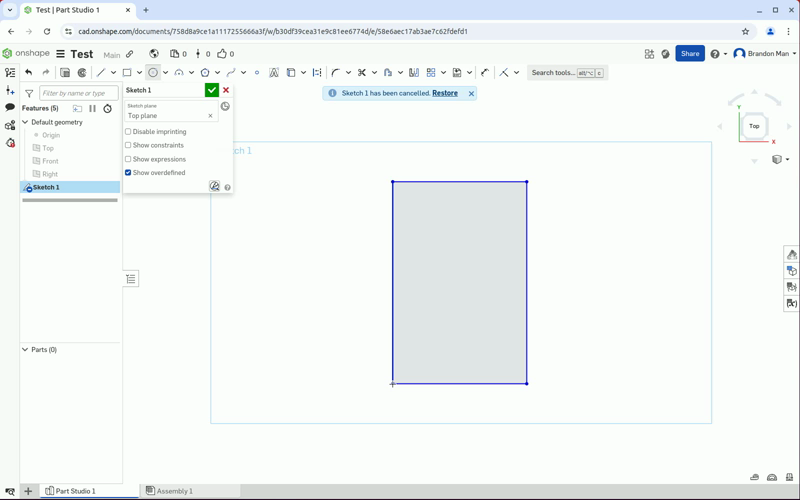
mouse_move(409, 298)
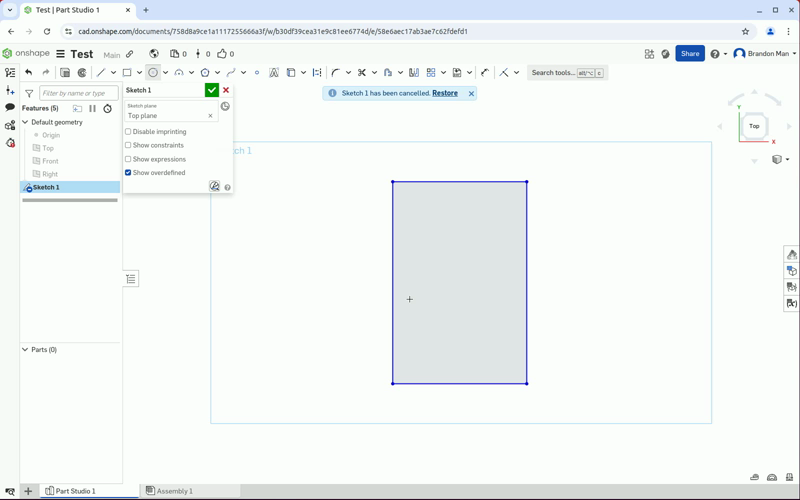
click(409, 298)
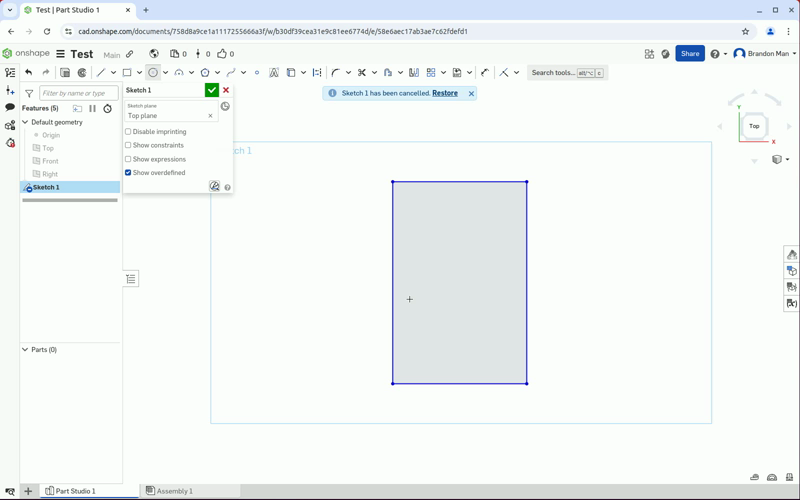
key_up(shift)
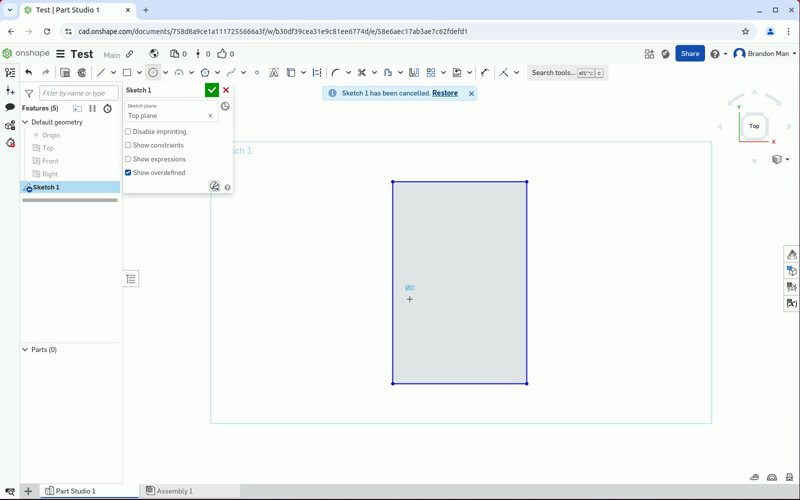
mouse_move(416, 298)
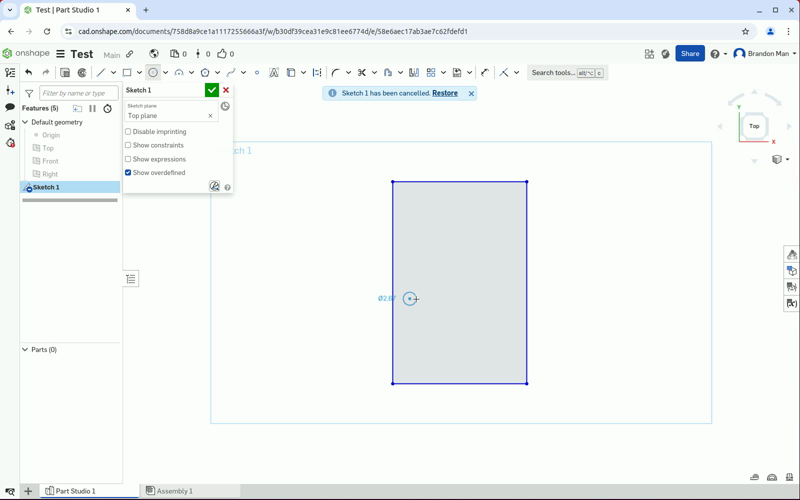
click(416, 298)
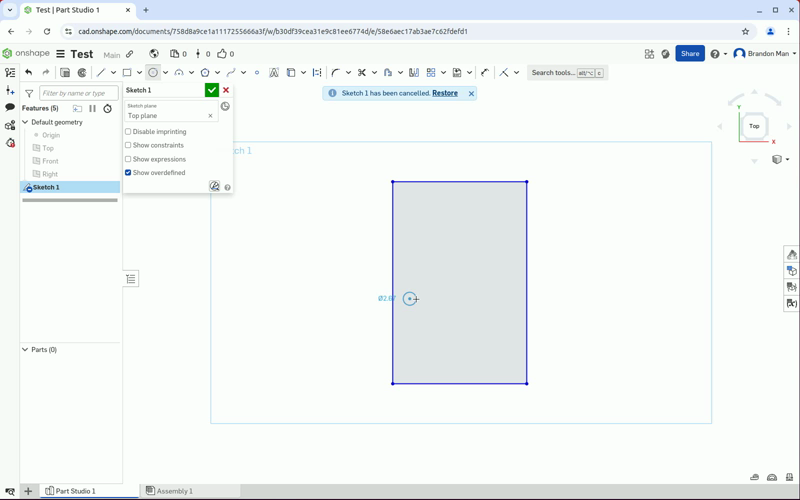
key(esc)
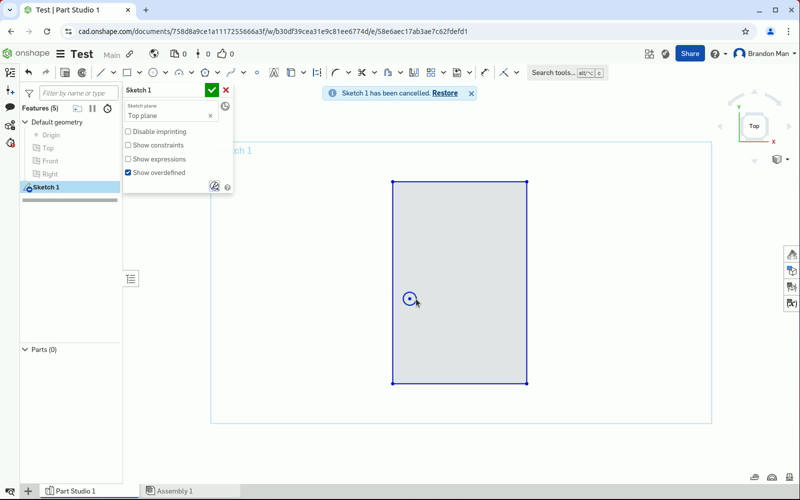
key(c)
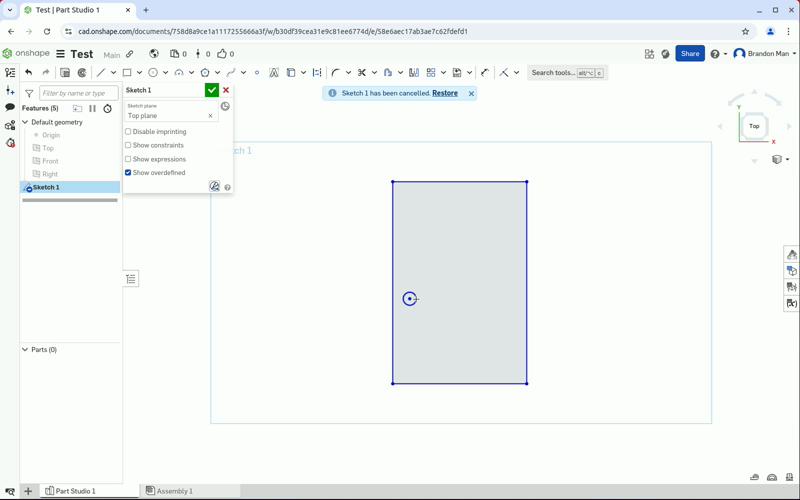
key_down(shift)
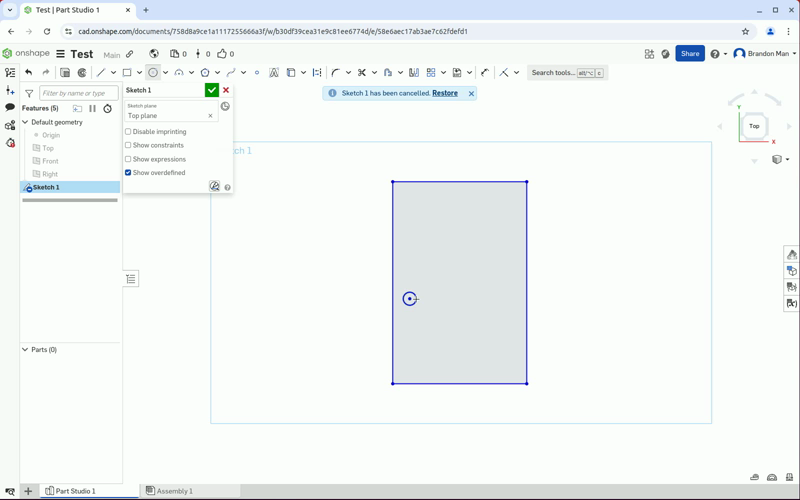
mouse_move(409, 198)
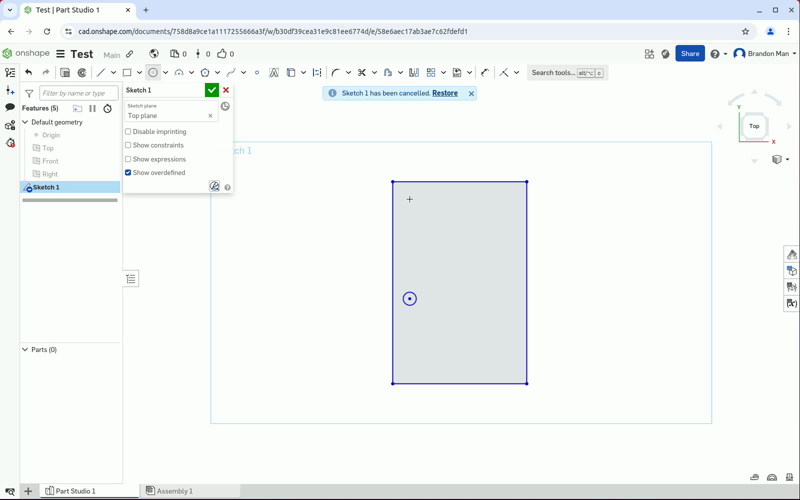
click(409, 198)
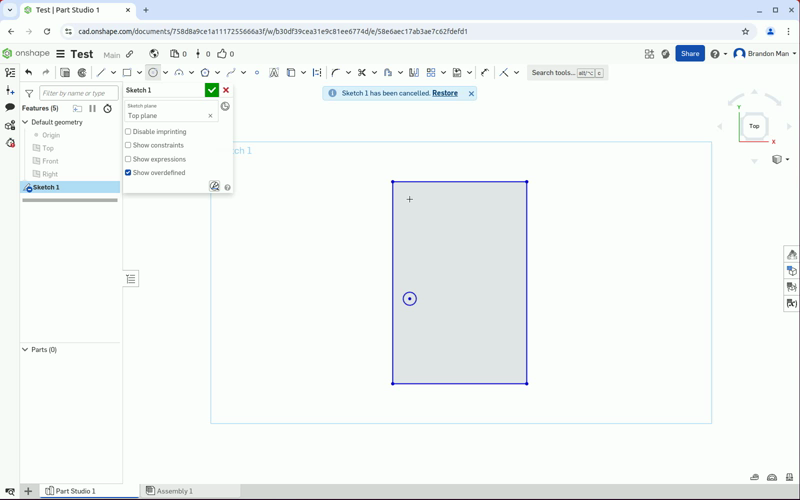
key_up(shift)
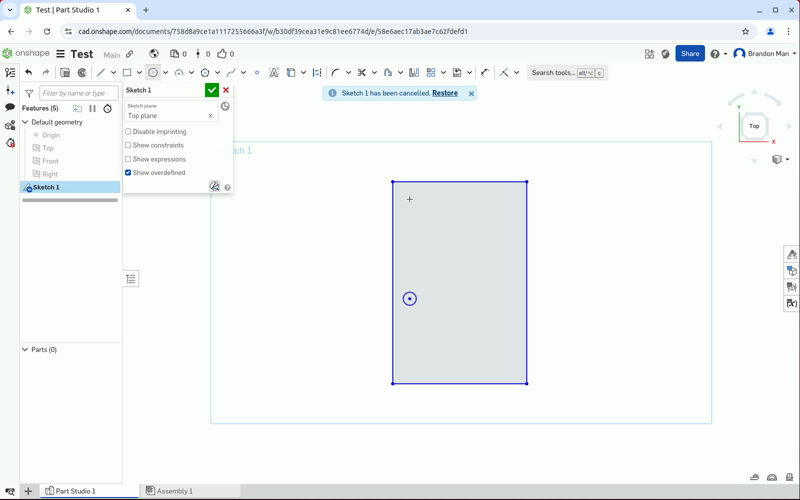
mouse_move(416, 198)
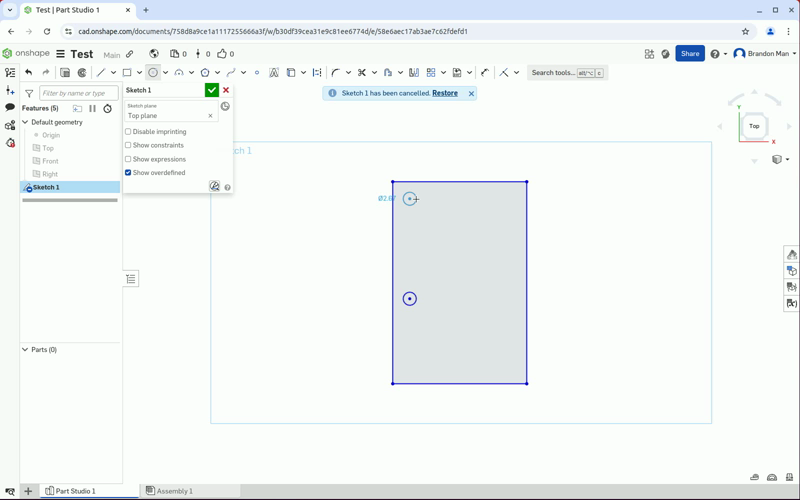
click(416, 198)
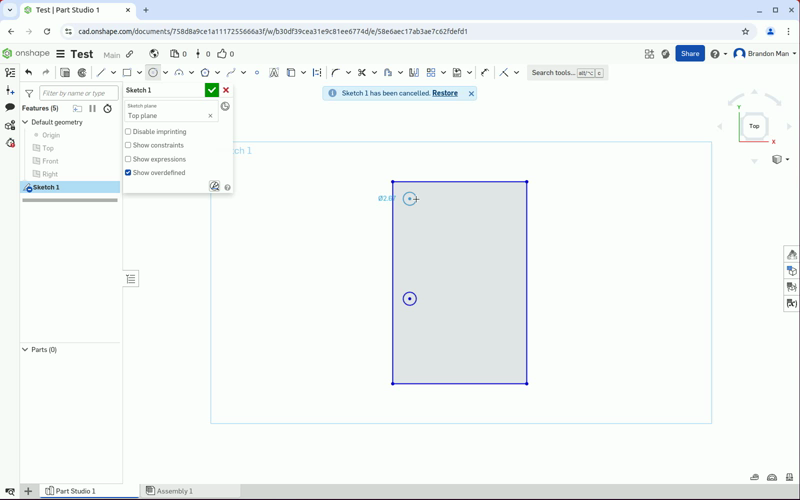
key(esc)
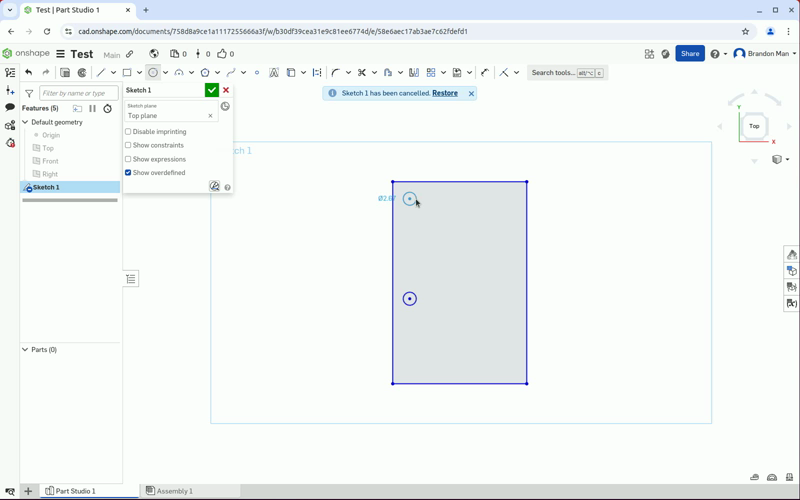
key(c)
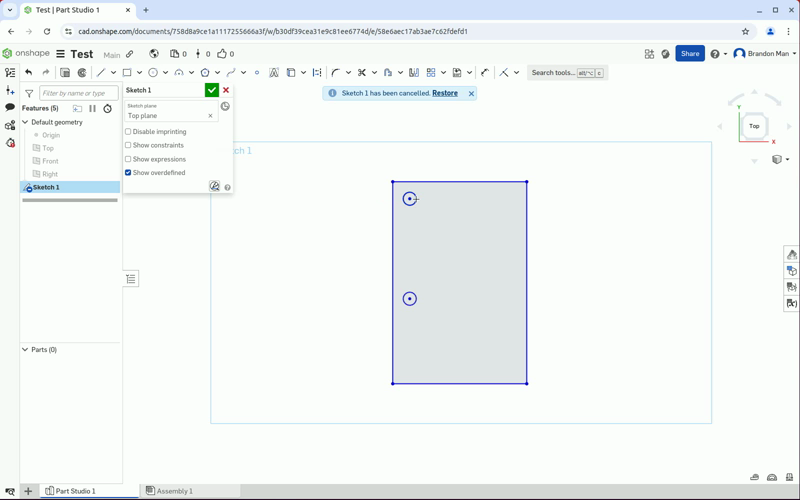
key_down(shift)
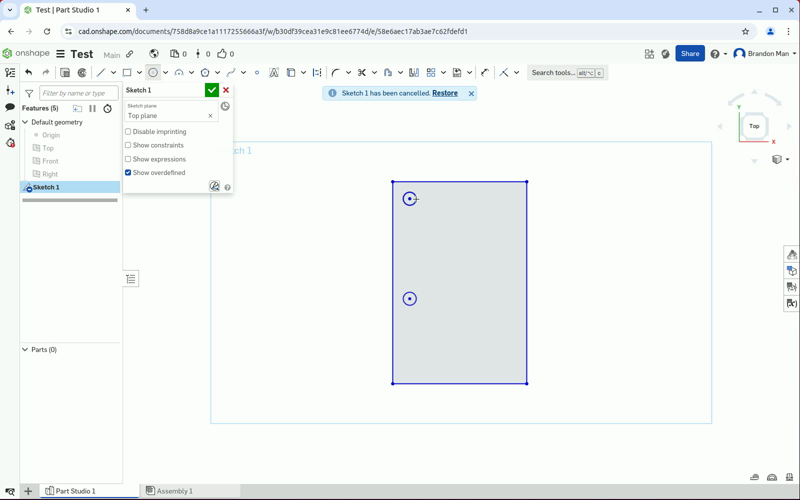
mouse_move(460, 249)
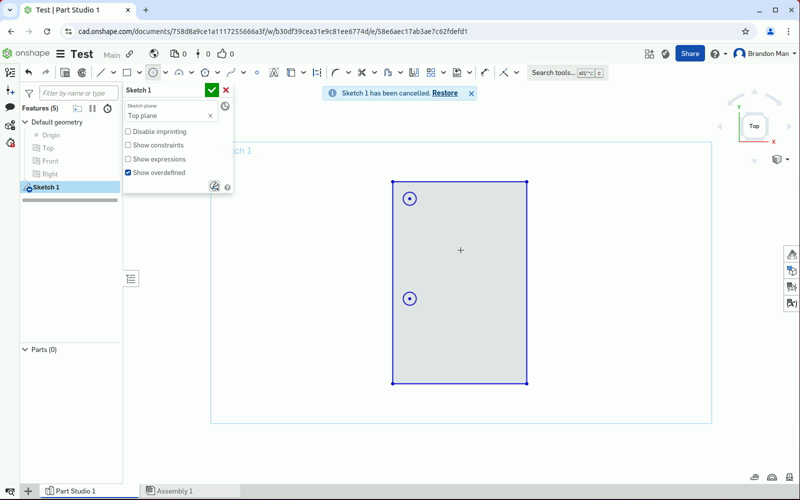
click(460, 249)
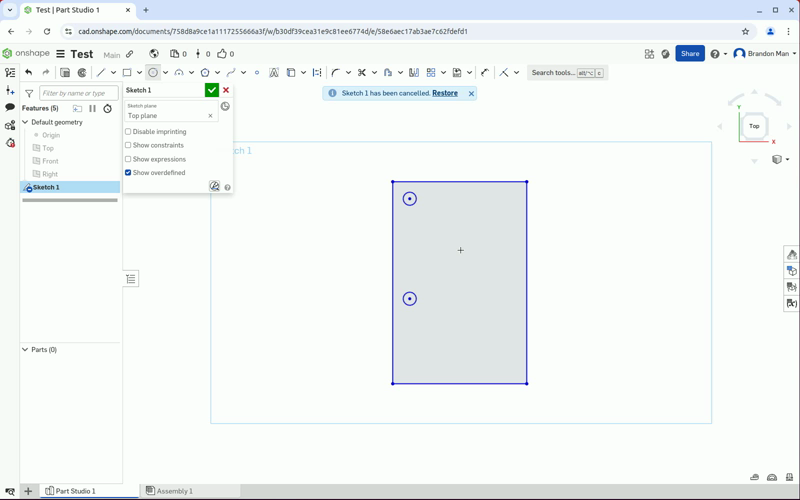
key_up(shift)
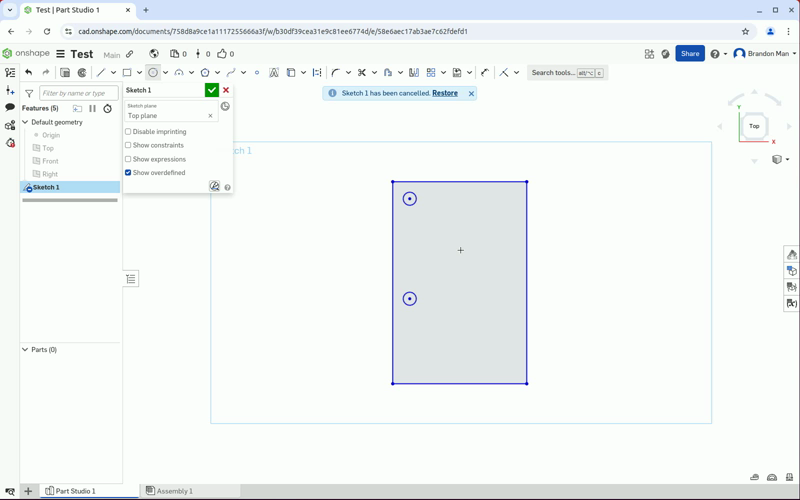
mouse_move(496, 249)
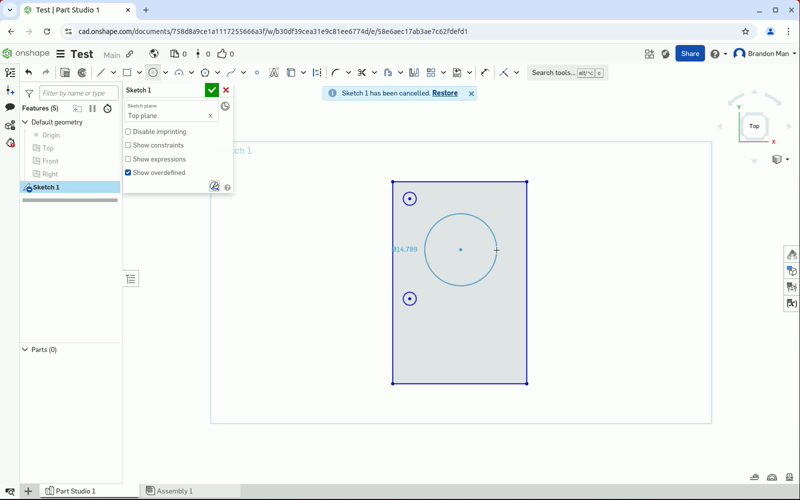
click(496, 249)
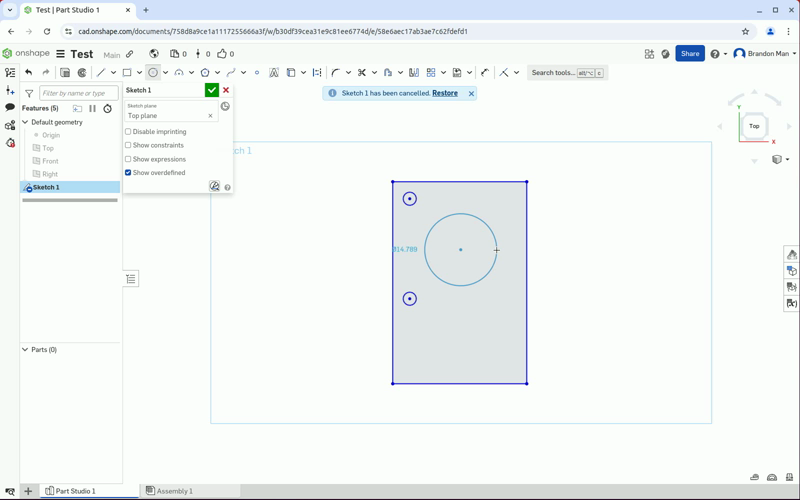
key(esc)
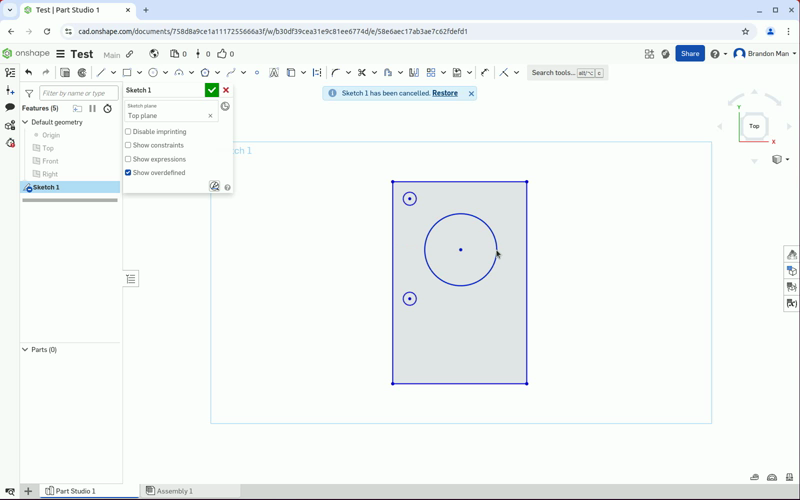
key(c)
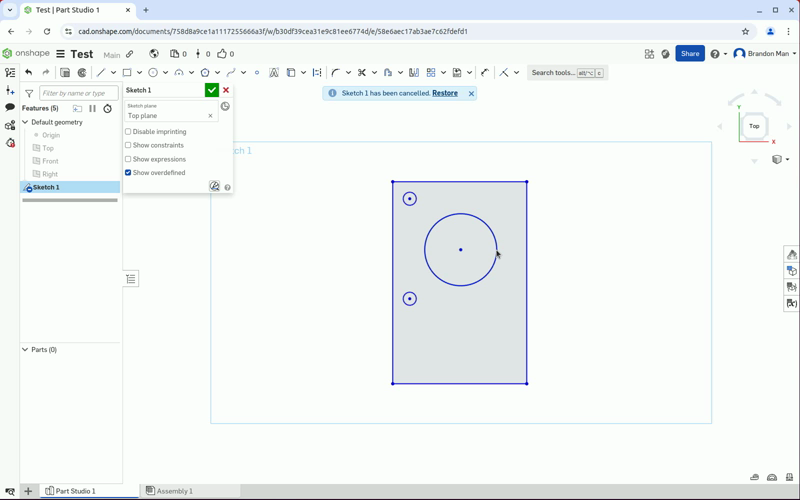
key_down(shift)
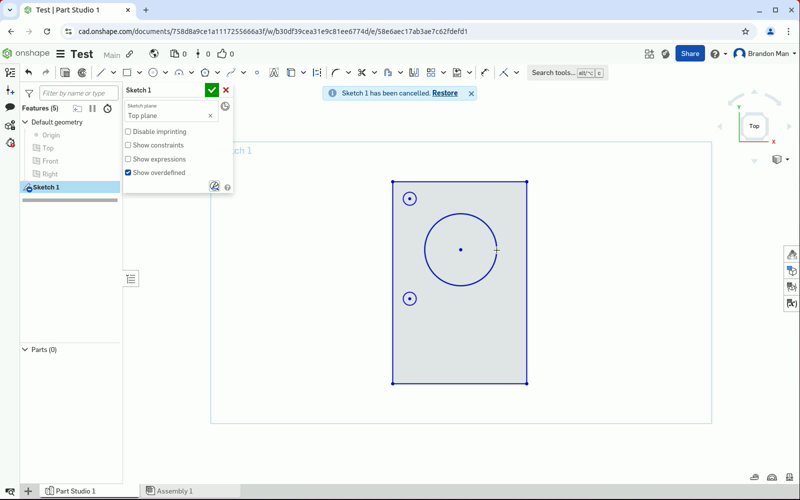
mouse_move(509, 298)
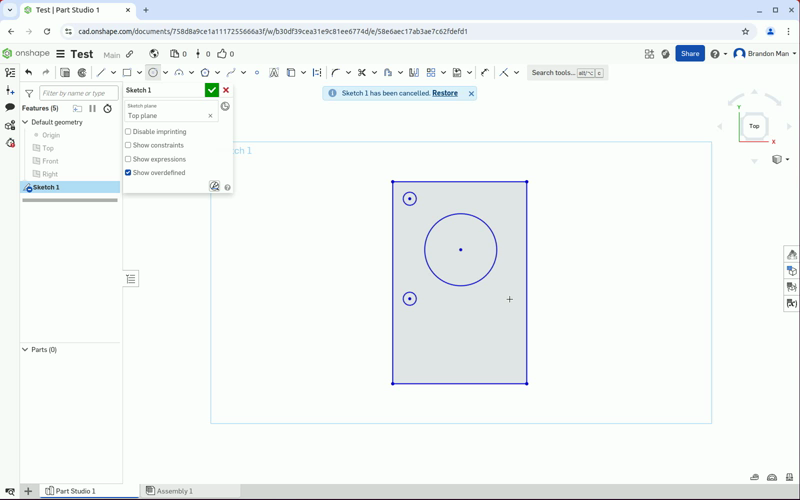
click(509, 298)
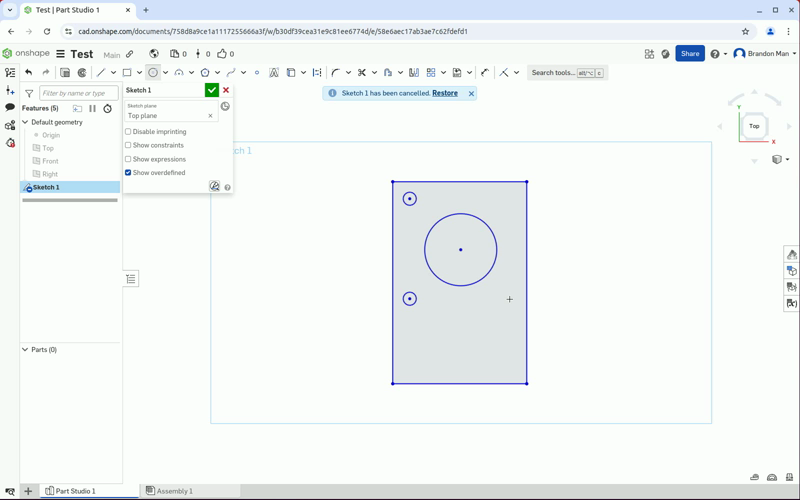
key_up(shift)
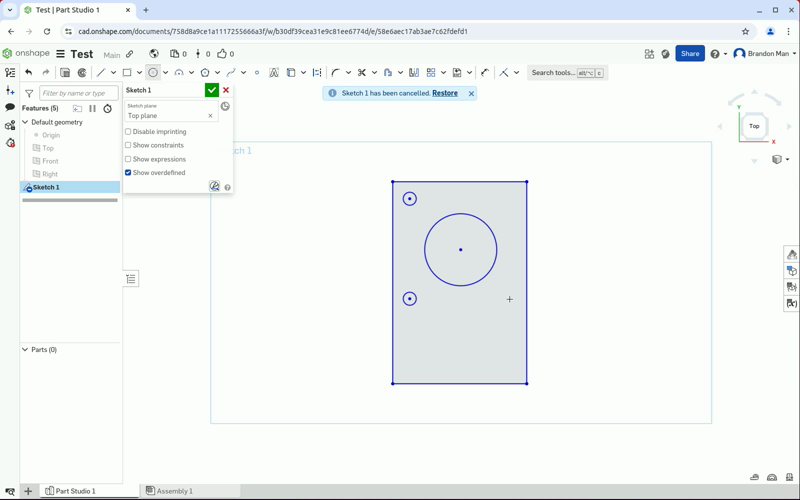
mouse_move(516, 298)
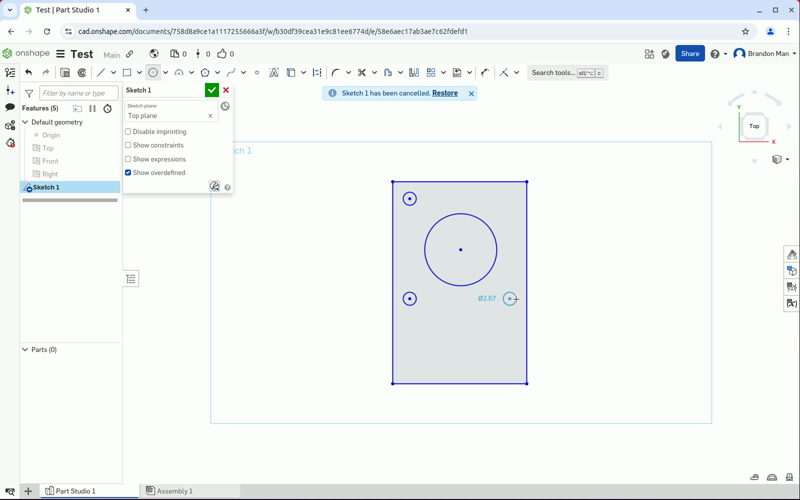
click(516, 298)
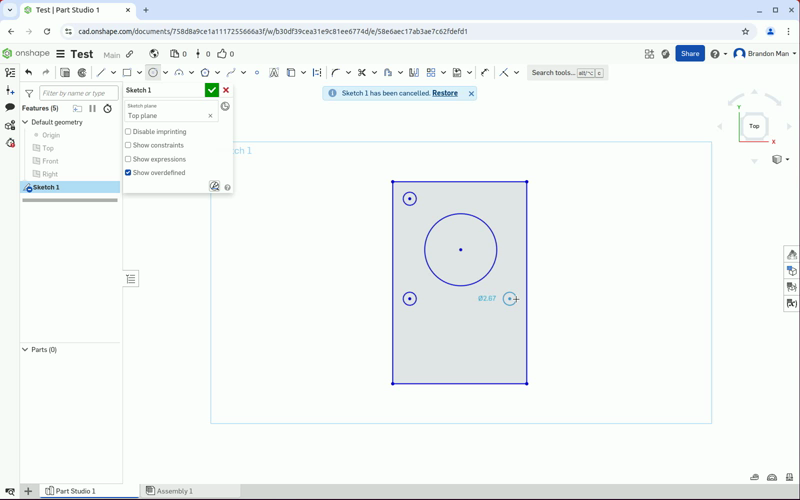
key(esc)
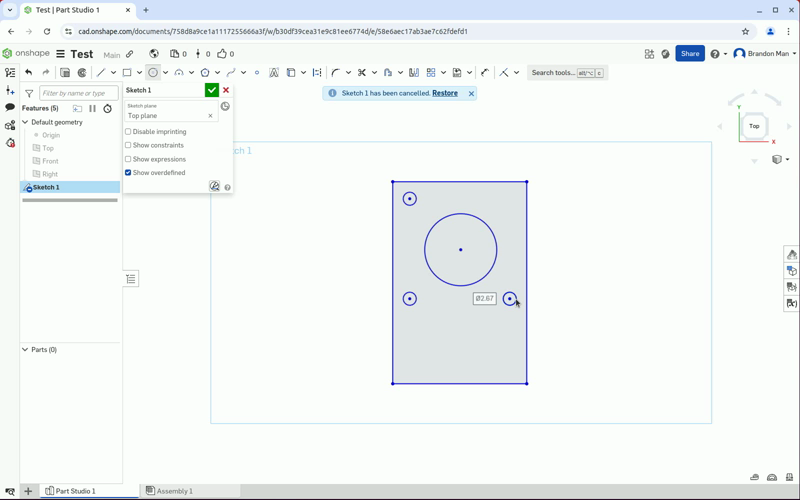
key(c)
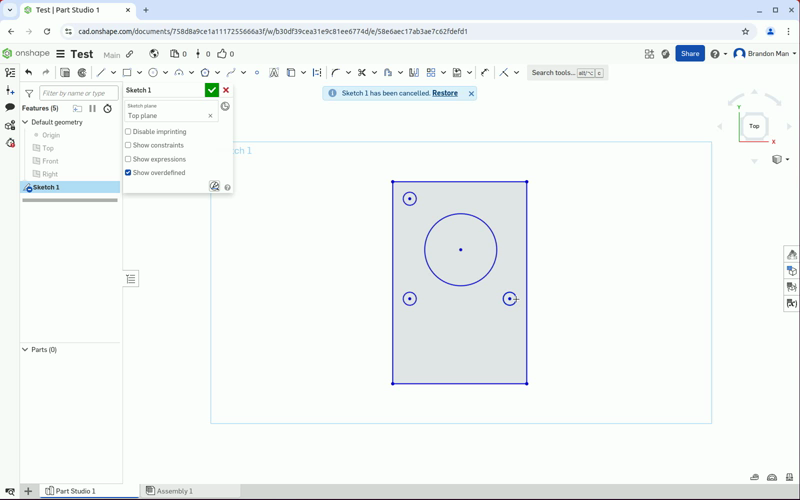
key_down(shift)
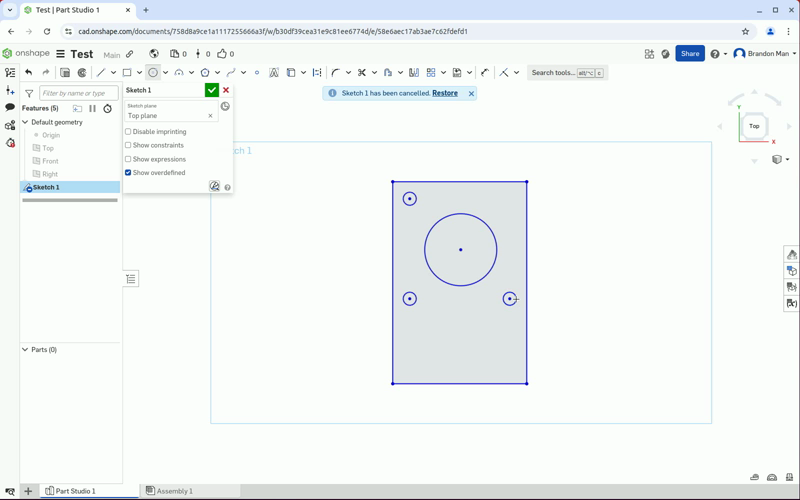
mouse_move(509, 198)
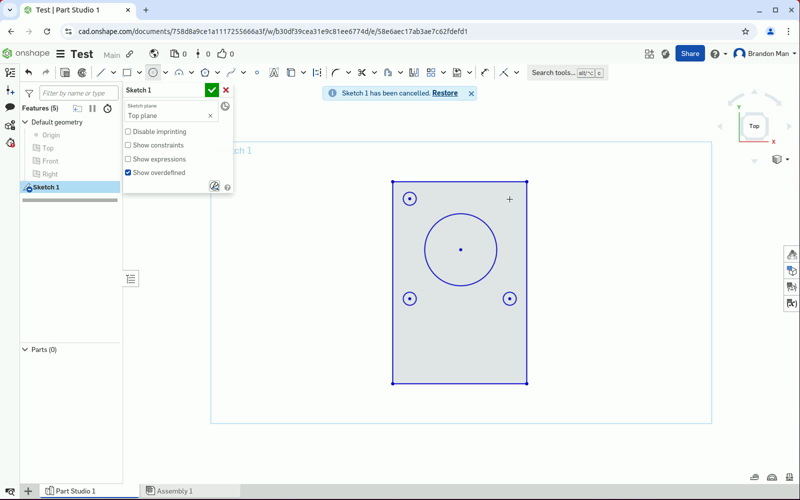
click(509, 198)
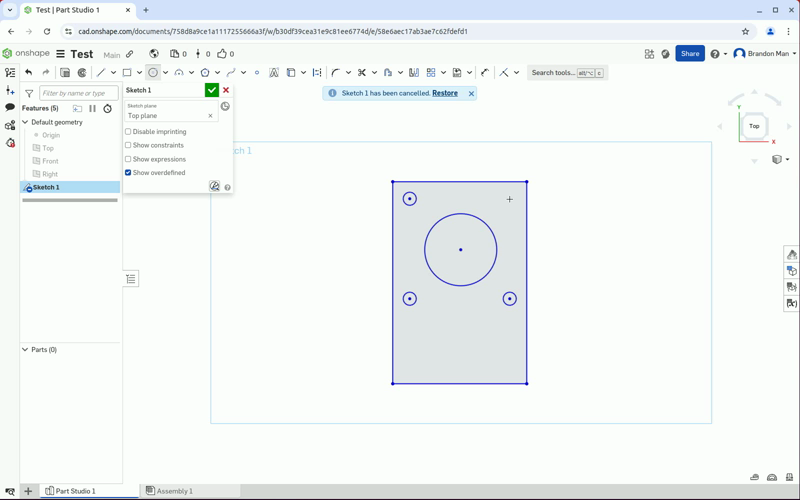
key_up(shift)
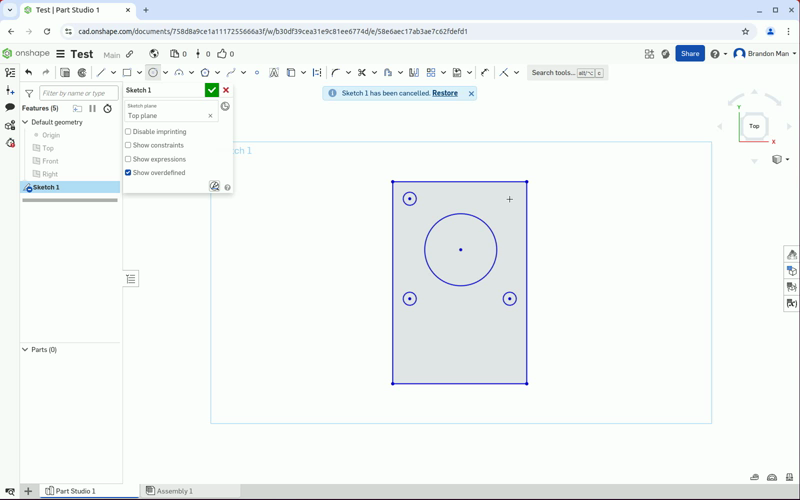
mouse_move(516, 198)
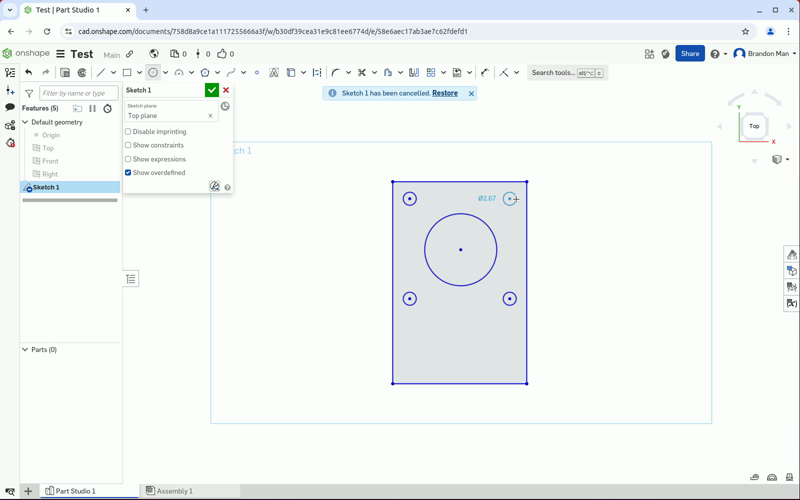
click(516, 198)
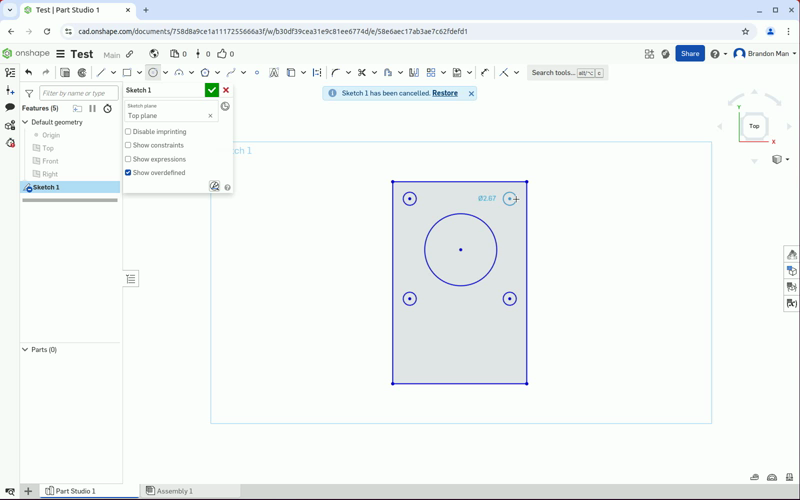
key(esc)
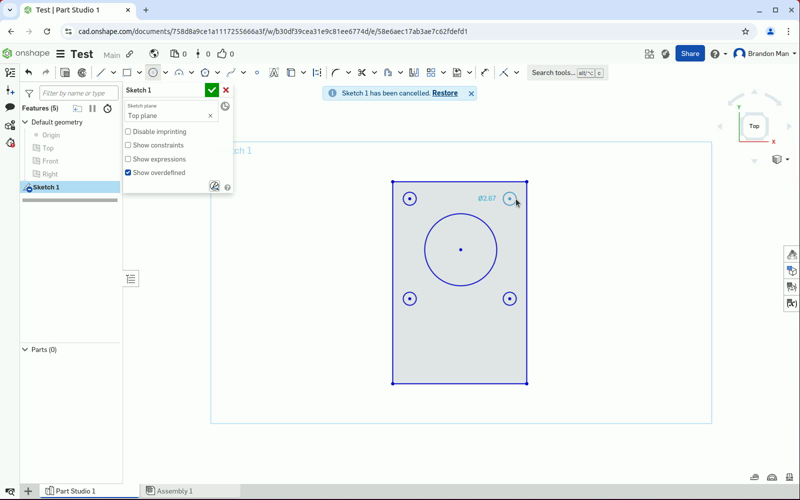
mouse_move(487, 329)
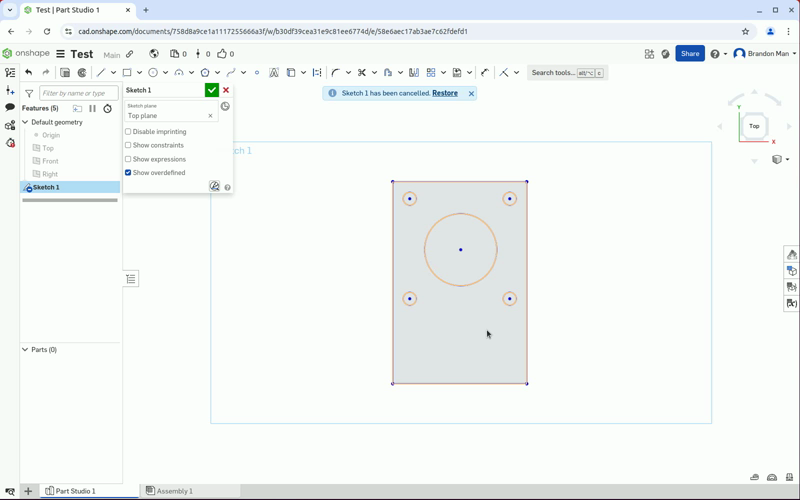
click(487, 329)
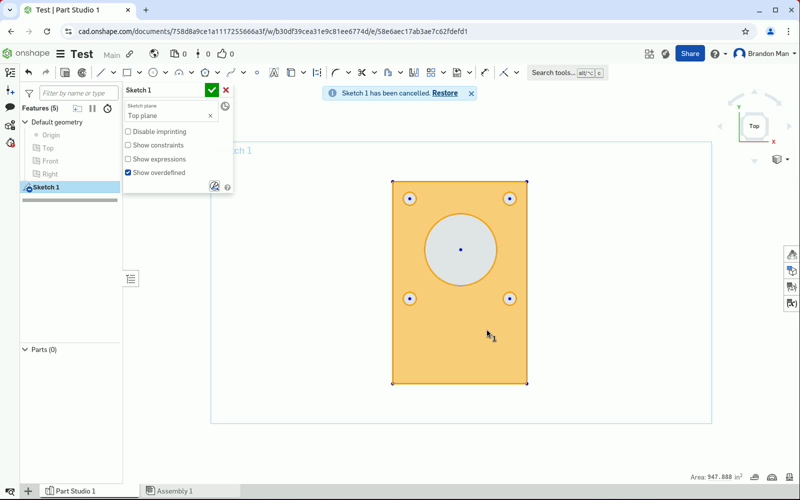
mouse_move(73, 352)
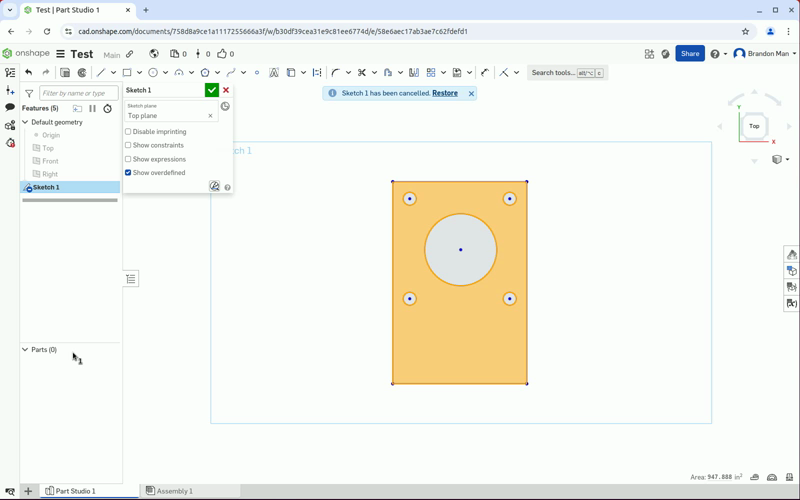
key(shift+y)
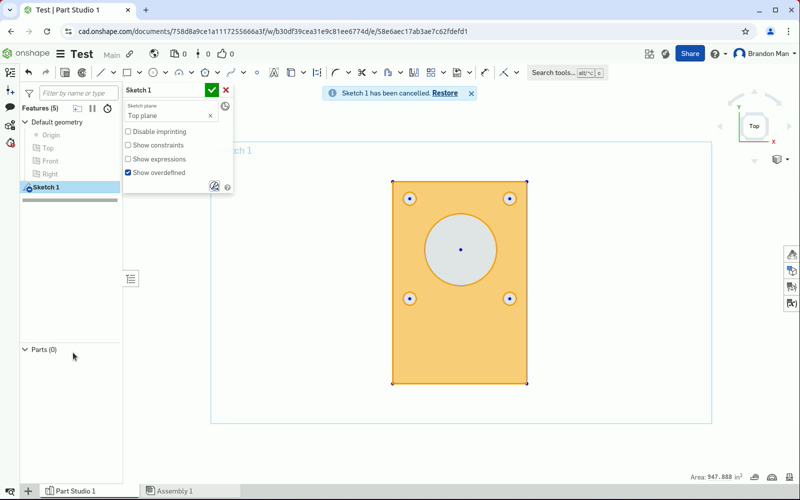
key(shift+e)
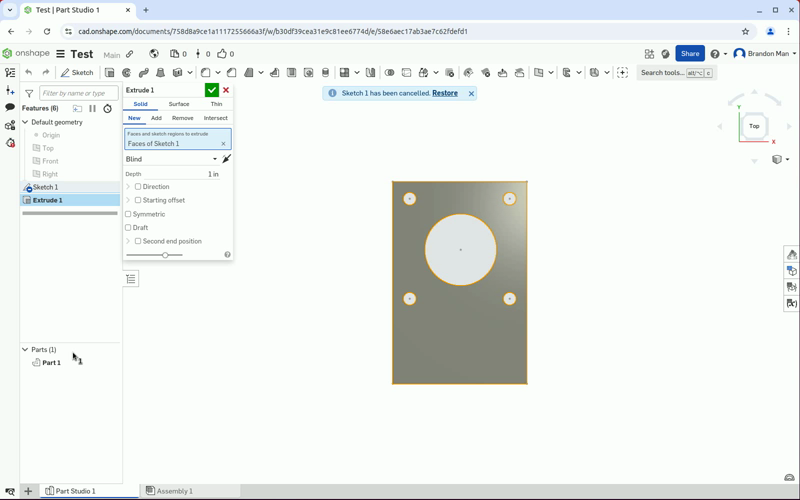
mouse_move(143, 106)
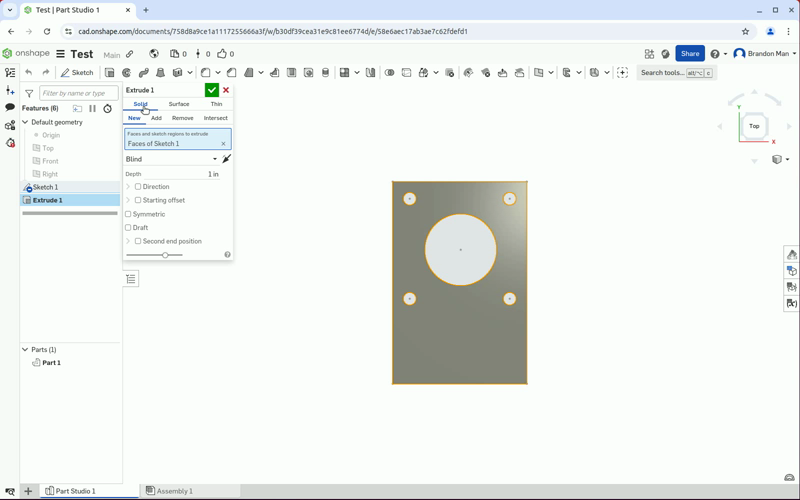
click(143, 106)
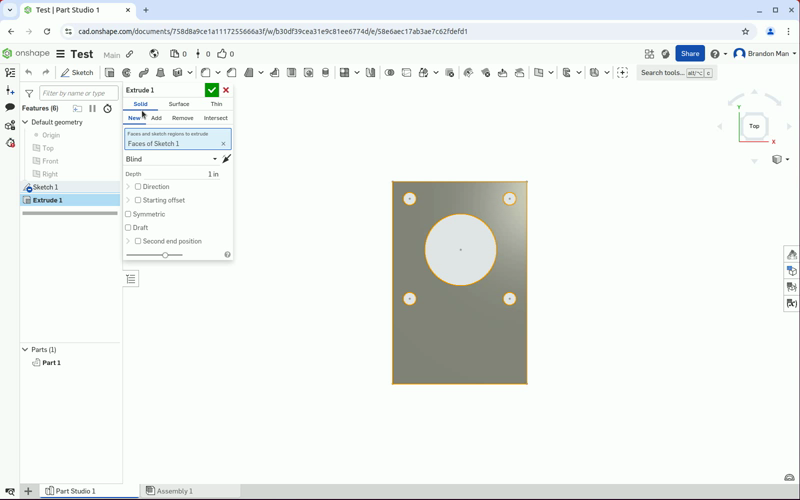
mouse_move(137, 120)
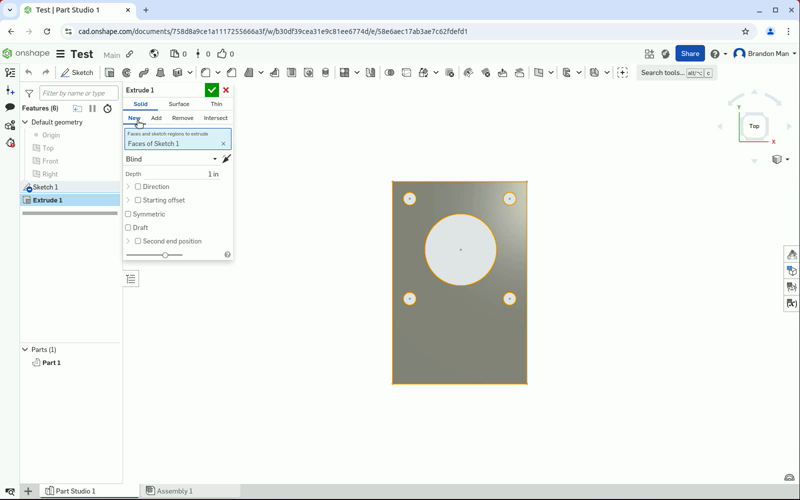
click(137, 120)
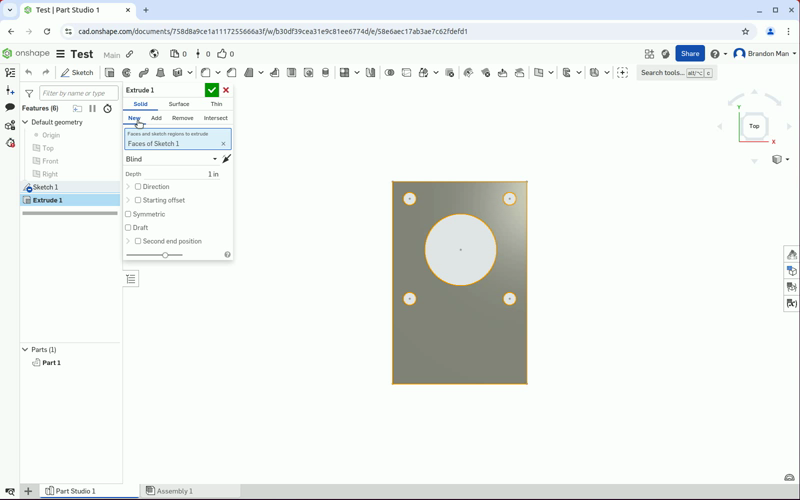
key(tab, 4)
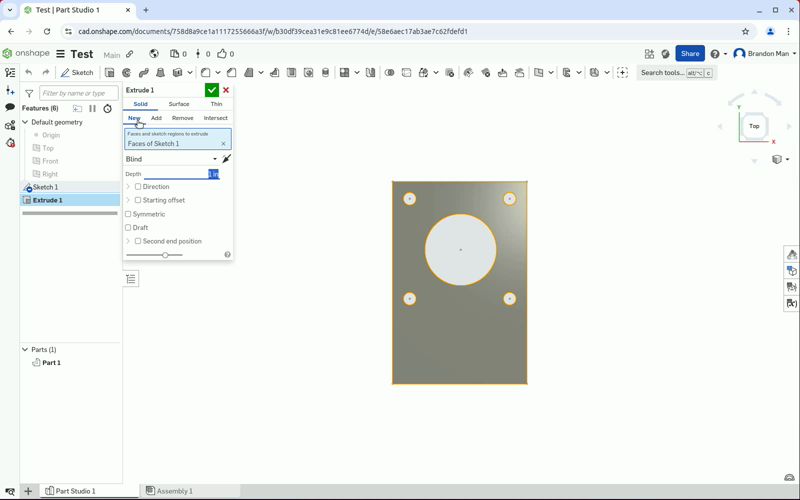
text(2.648)
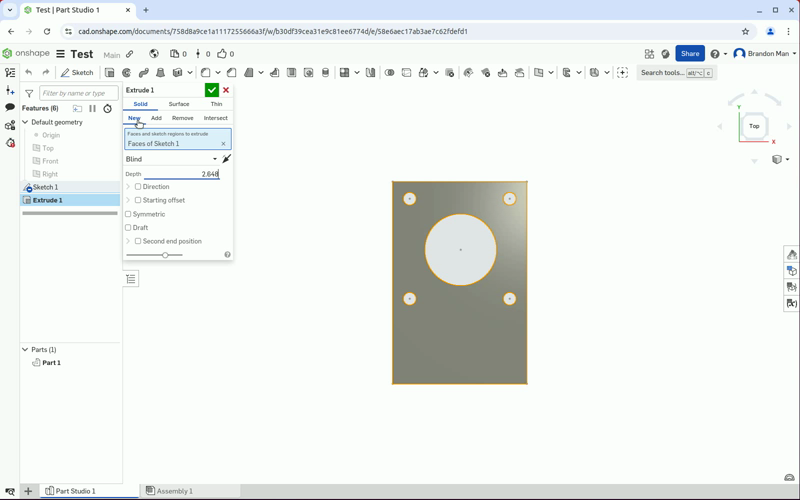
key(enter)
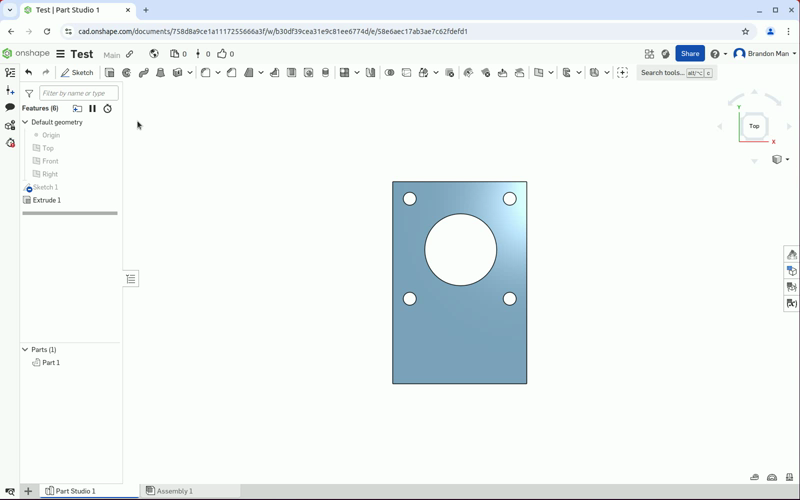
key(shift+h)
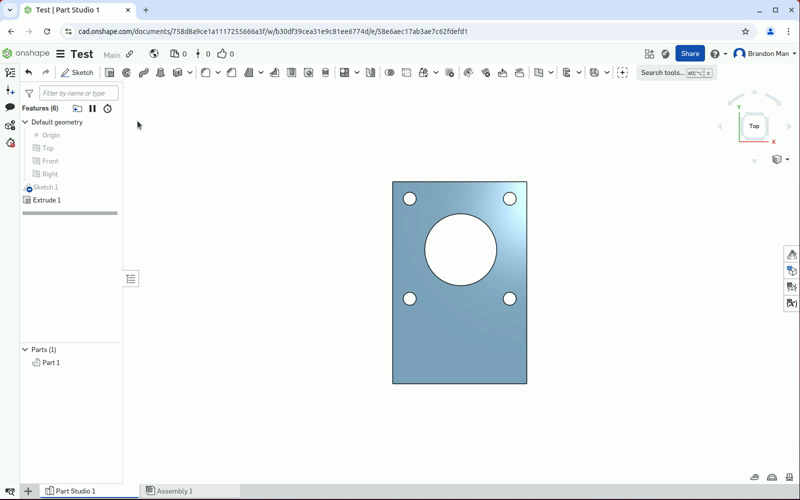
key(shift+h)
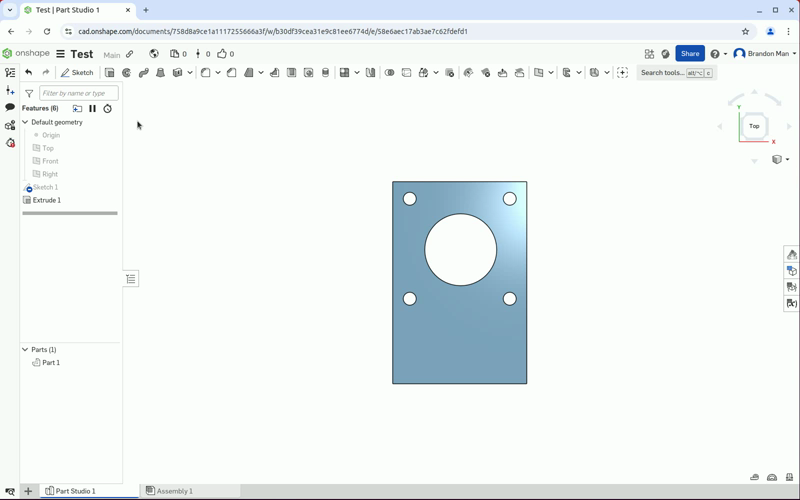
mouse_move(73, 189)
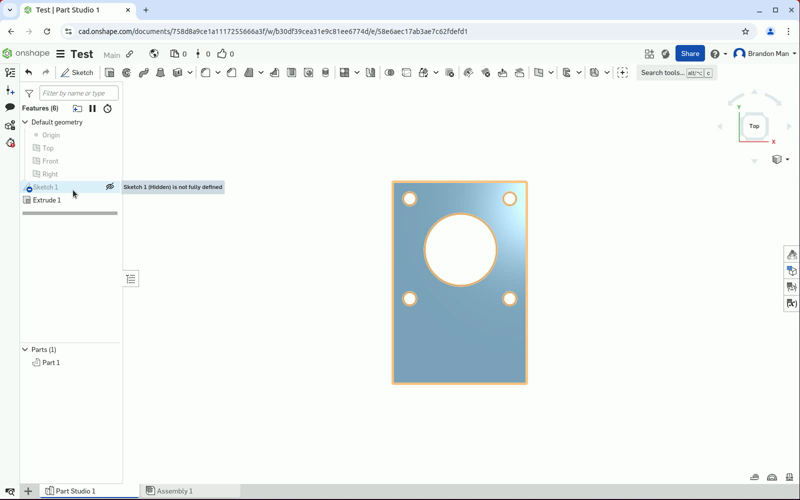
click(73, 189)
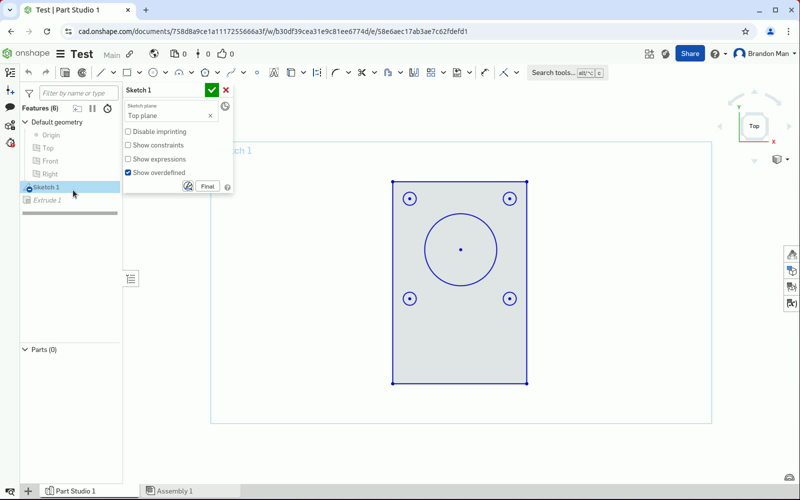
mouse_move(229, 92)
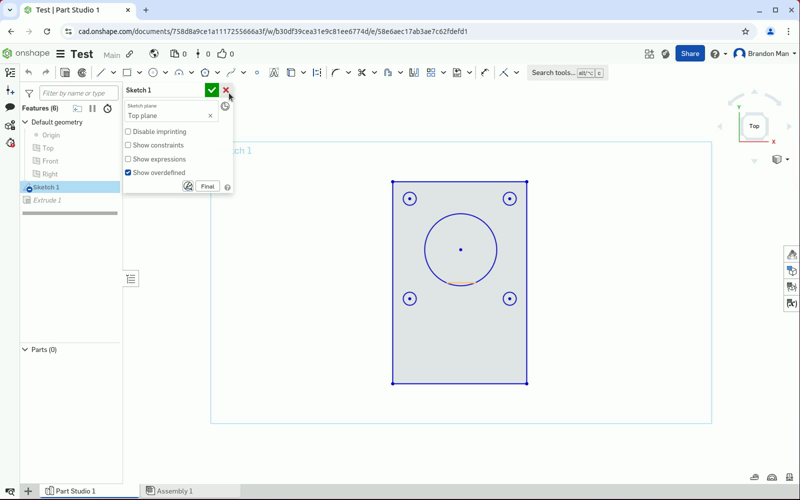
click(229, 92)
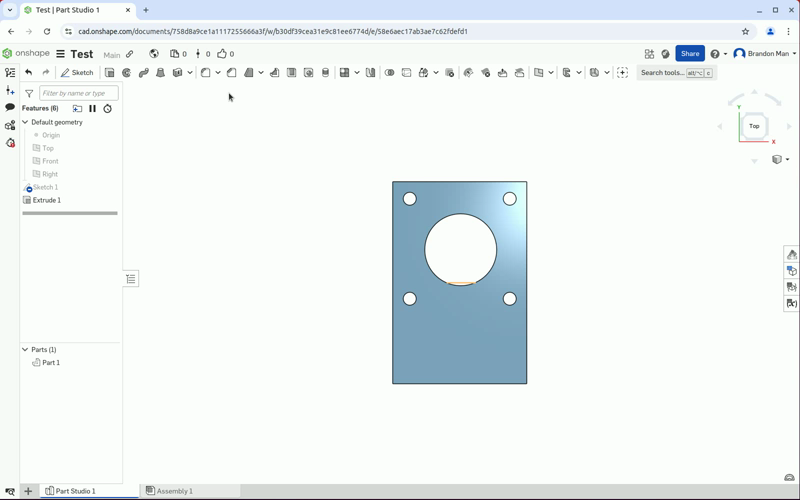
mouse_move(541, 75)
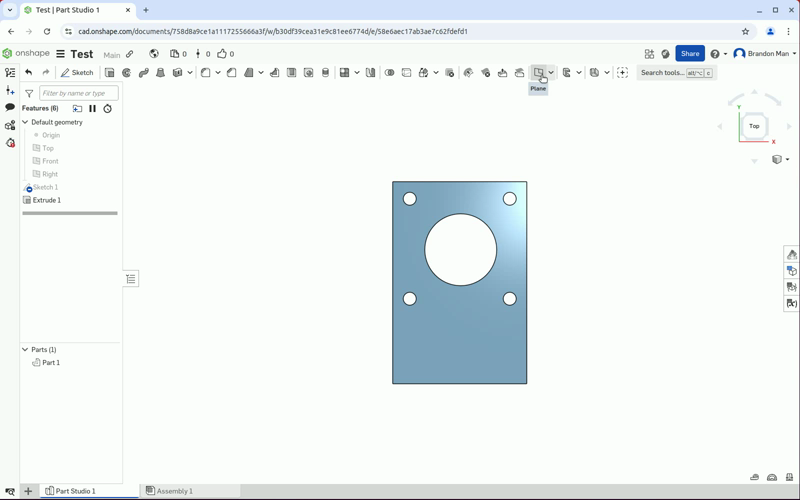
click(541, 75)
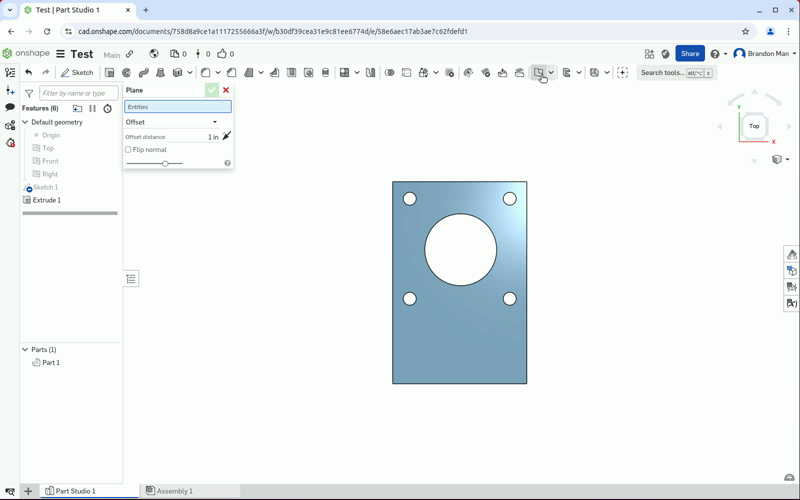
mouse_move(73, 150)
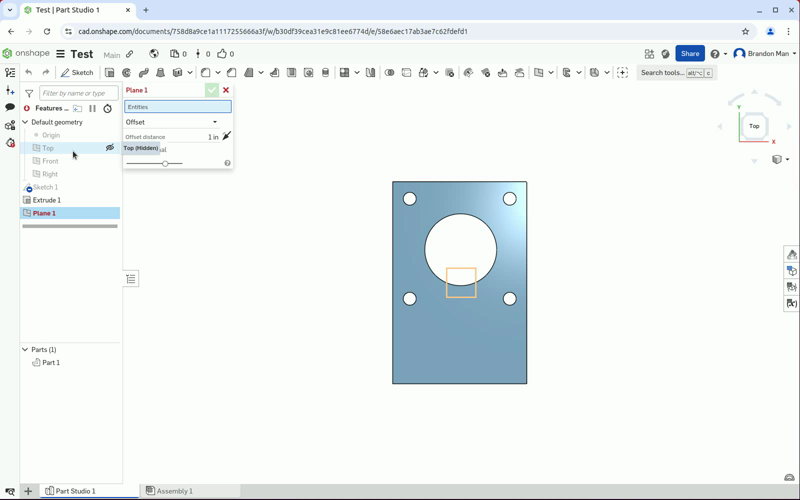
click(73, 150)
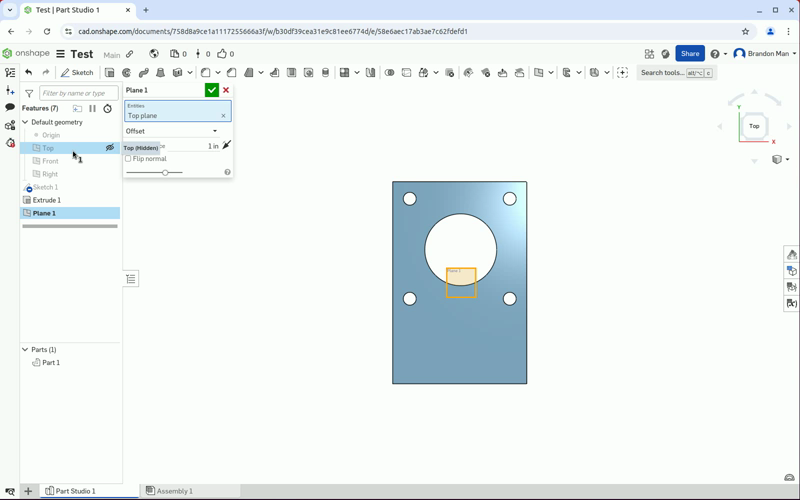
key(tab, 2)
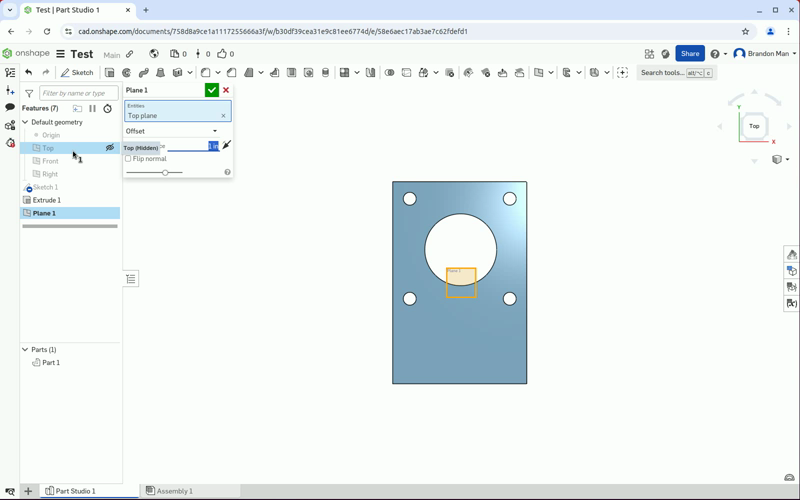
text(2.65)
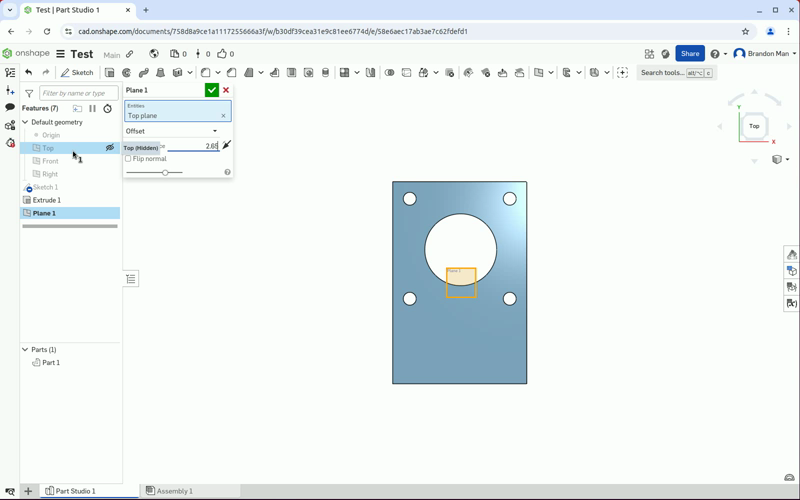
key(enter, 2)
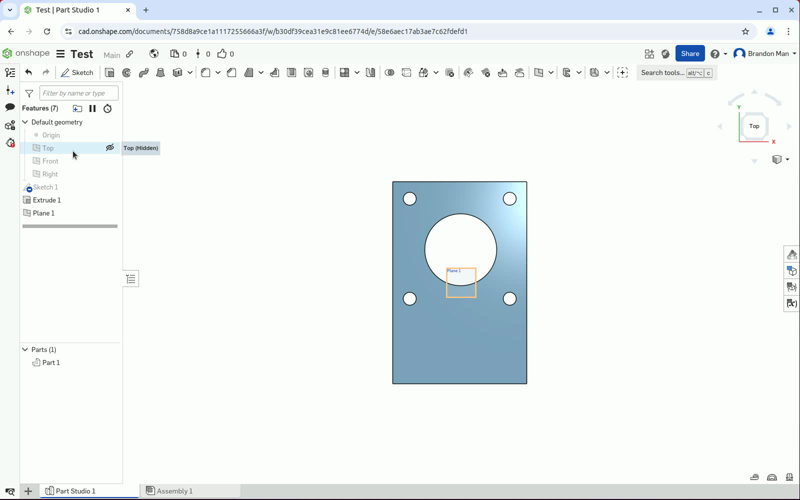
key(shift+s)
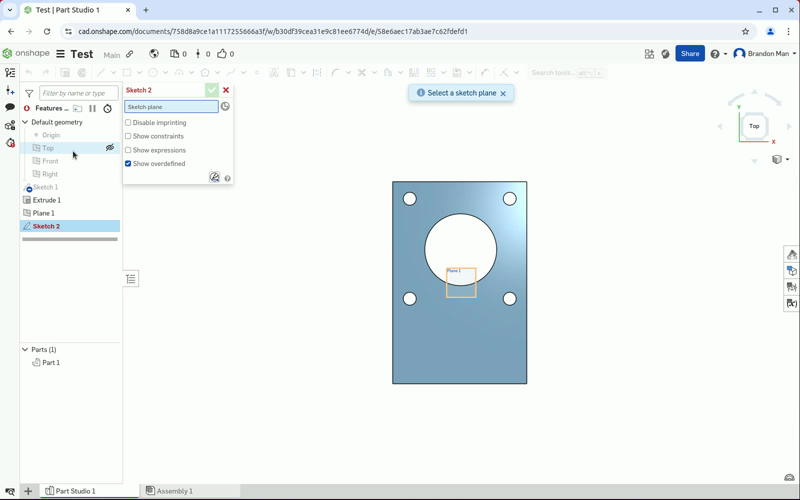
mouse_move(73, 215)
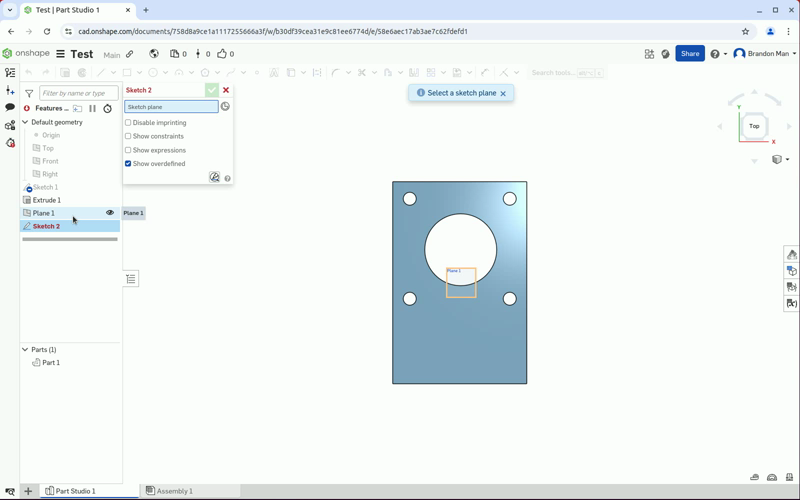
click(73, 215)
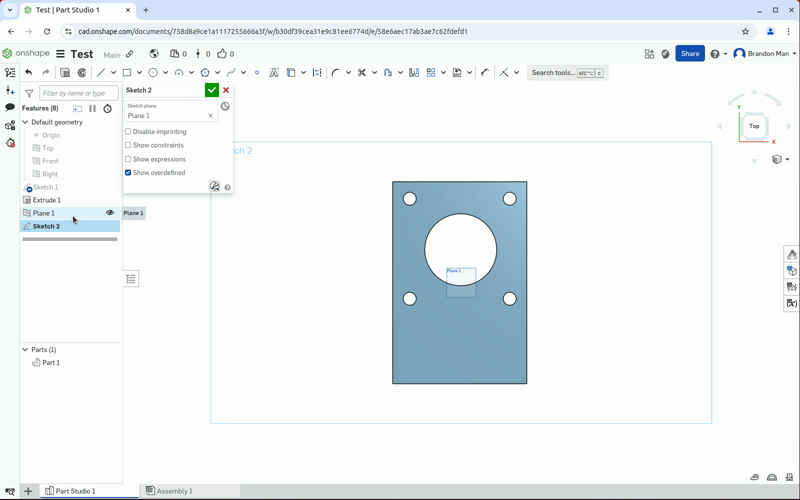
mouse_move(73, 352)
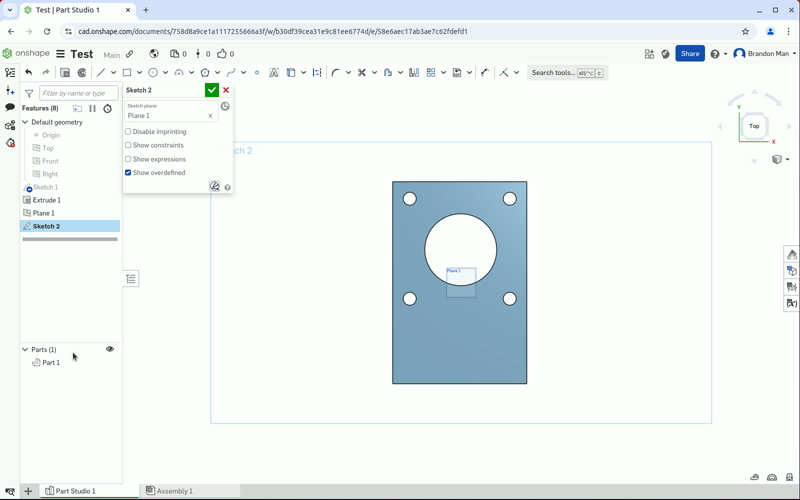
key(y)
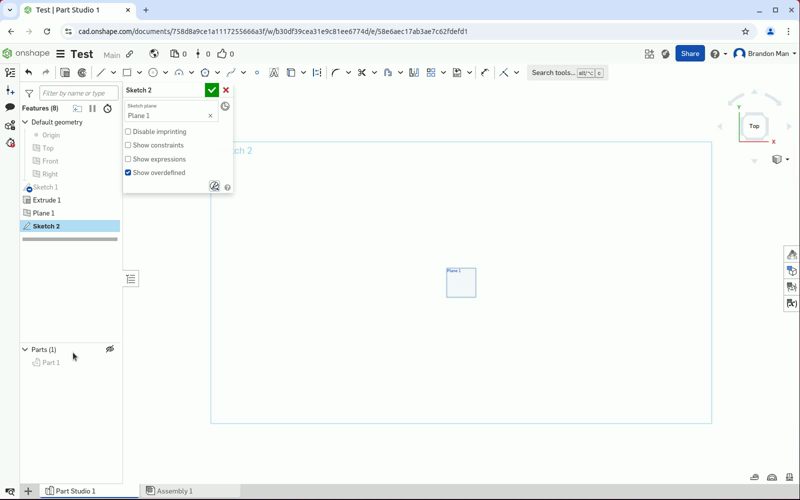
key(l)
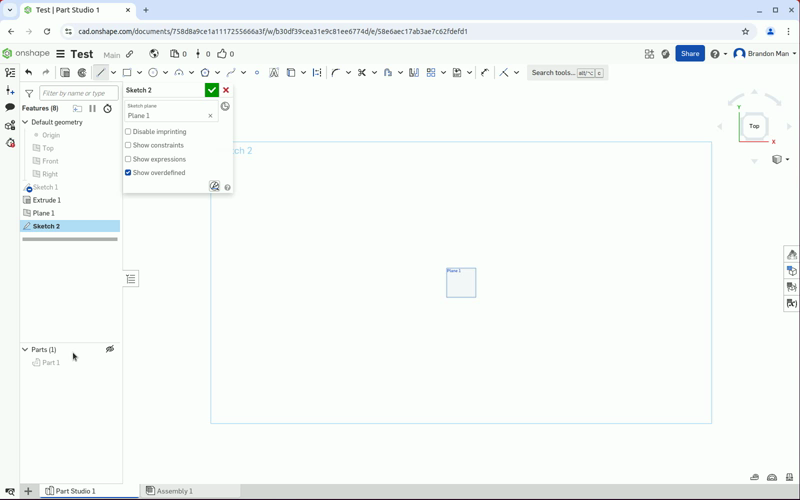
key_down(shift)
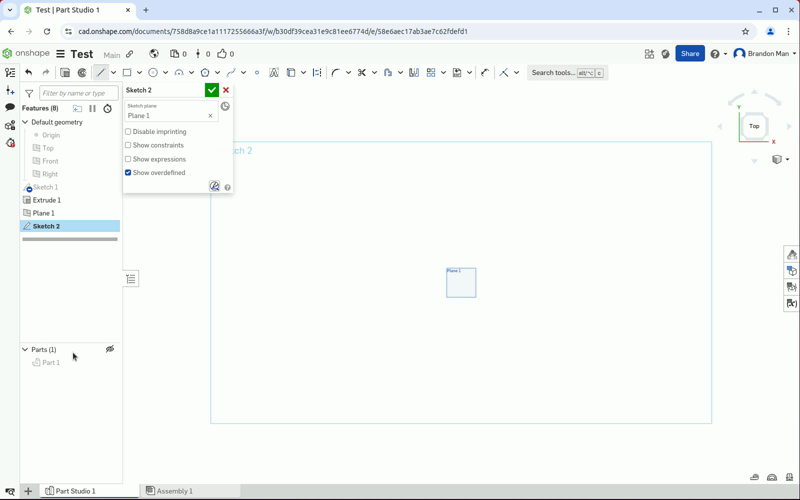
mouse_move(392, 383)
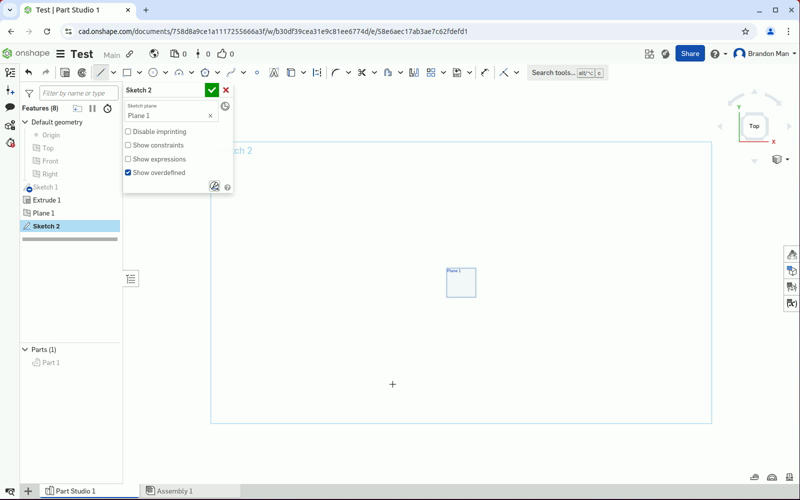
click(392, 383)
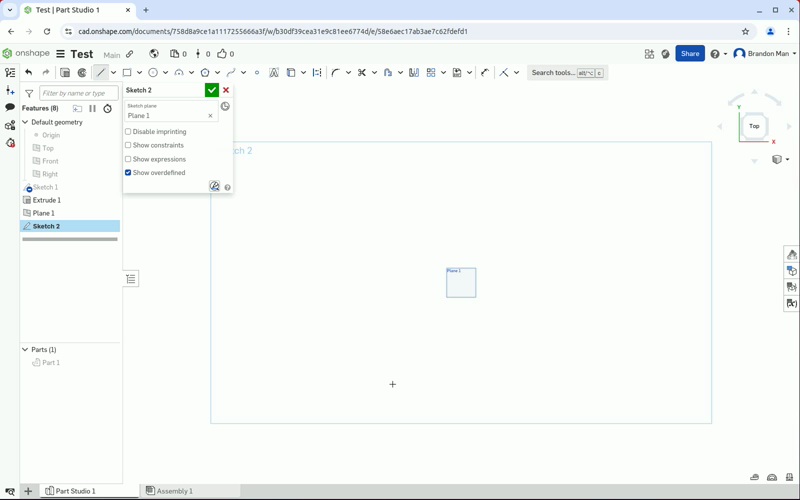
key_up(shift)
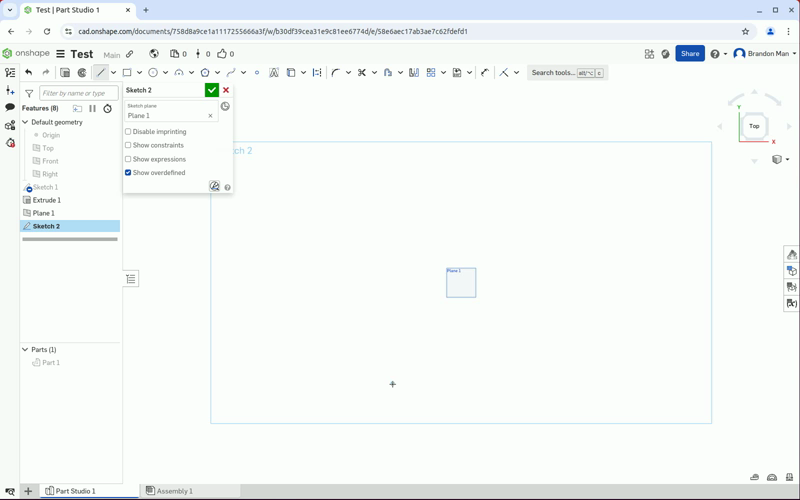
key_down(shift)
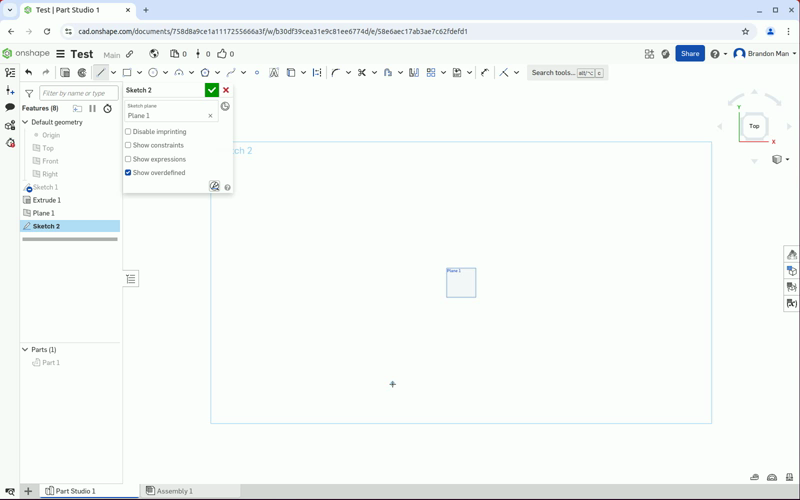
mouse_move(527, 383)
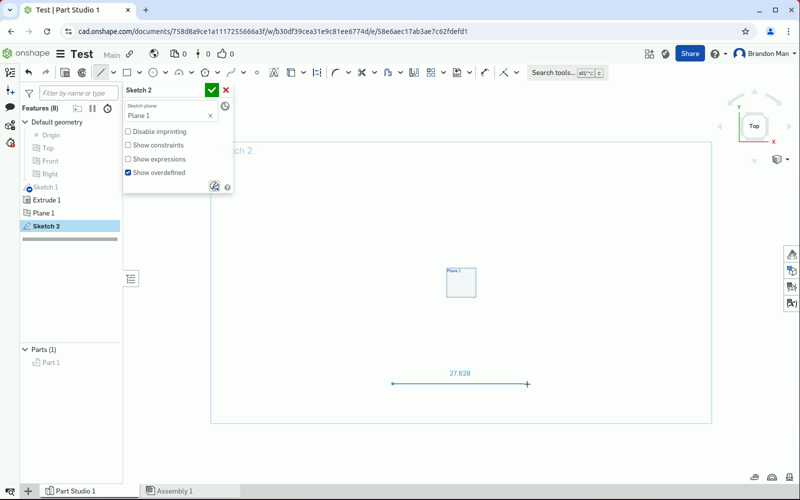
click(527, 383)
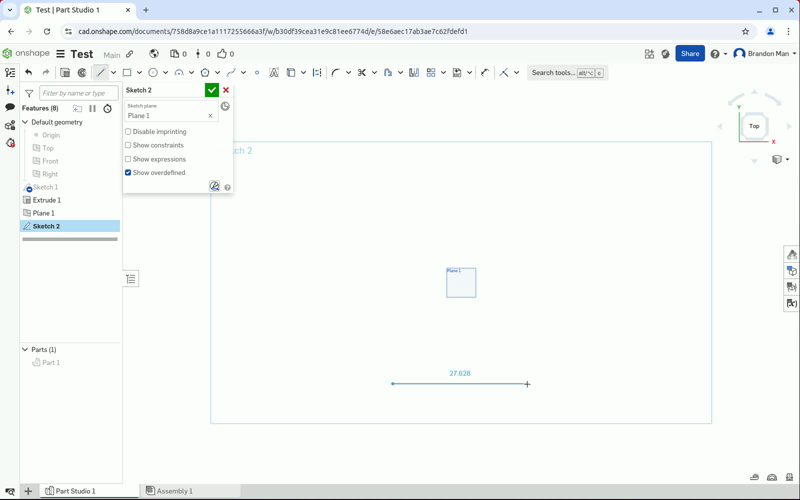
key_up(shift)
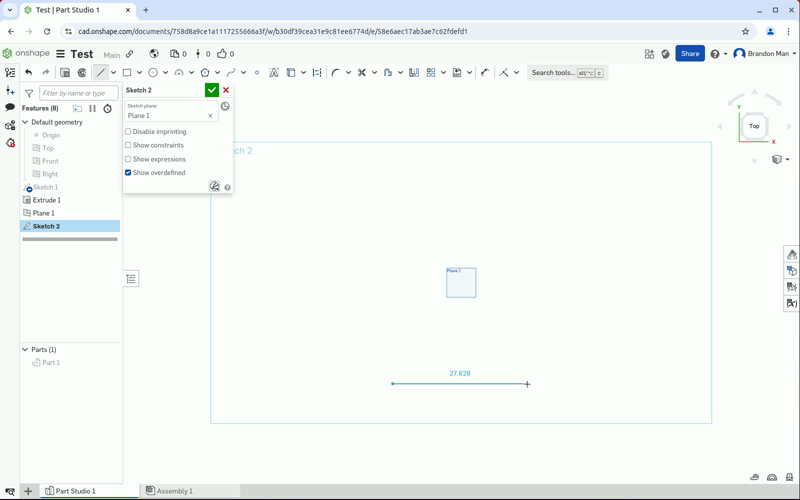
key_down(shift)
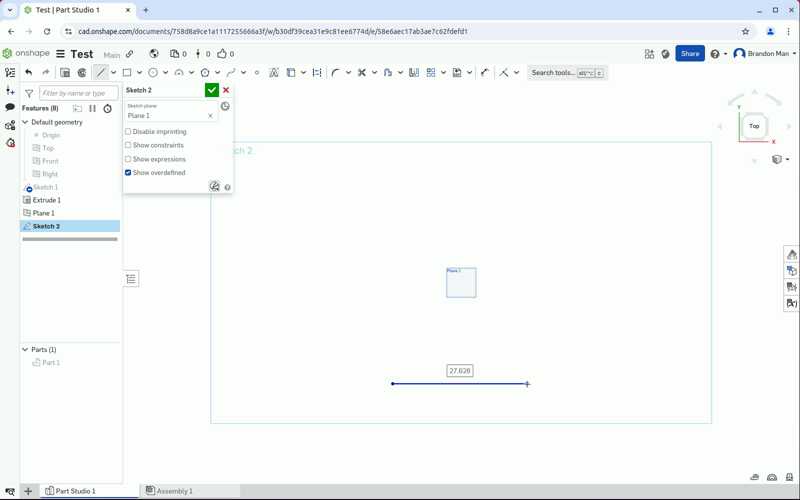
mouse_move(557, 383)
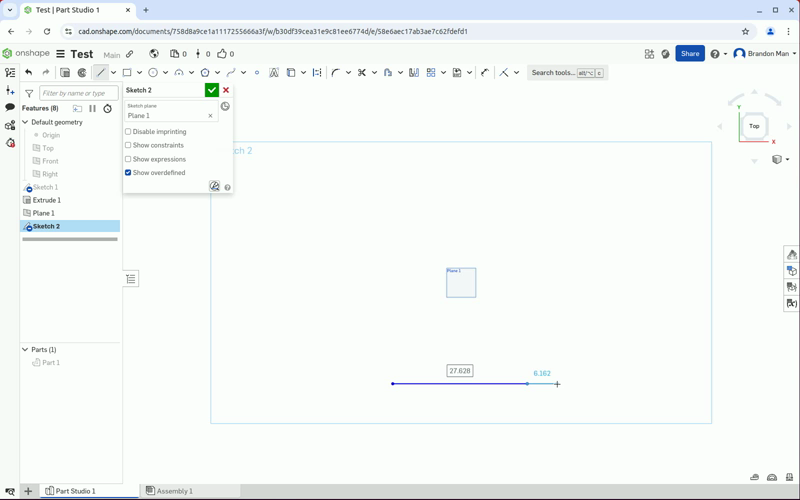
mouse_move(527, 373)
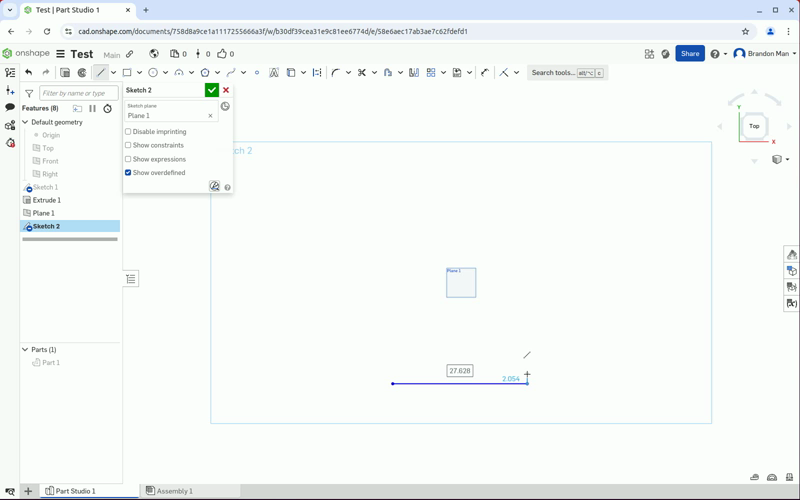
click(527, 373)
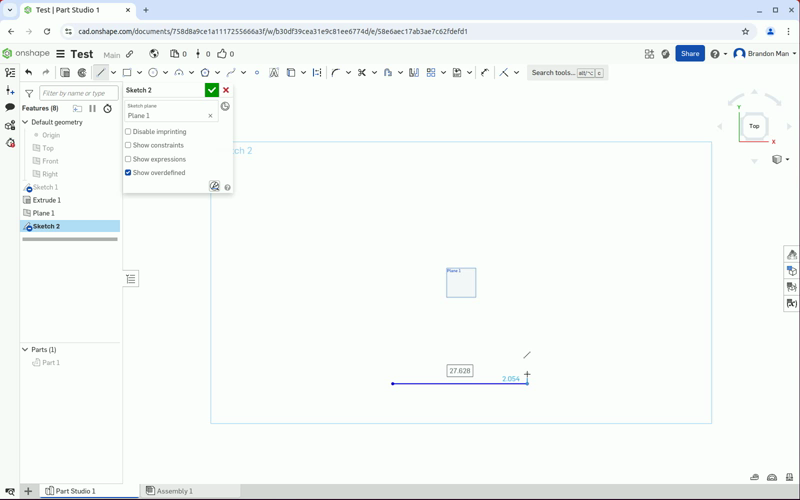
key_up(shift)
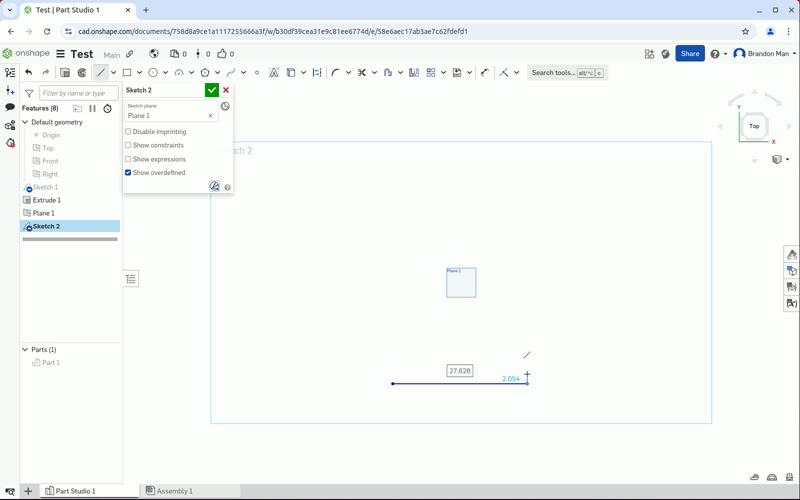
key_down(shift)
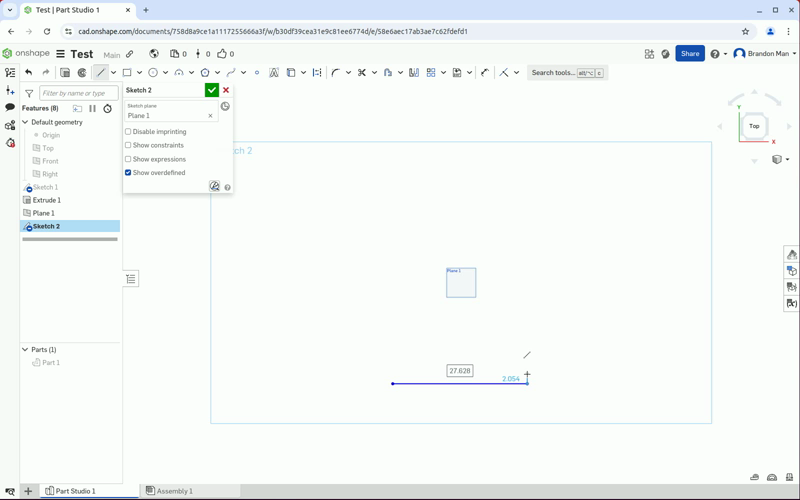
mouse_move(392, 373)
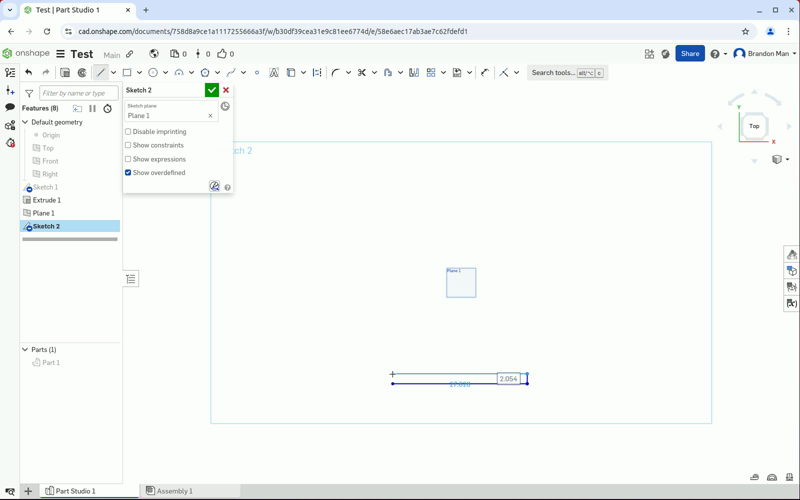
click(392, 373)
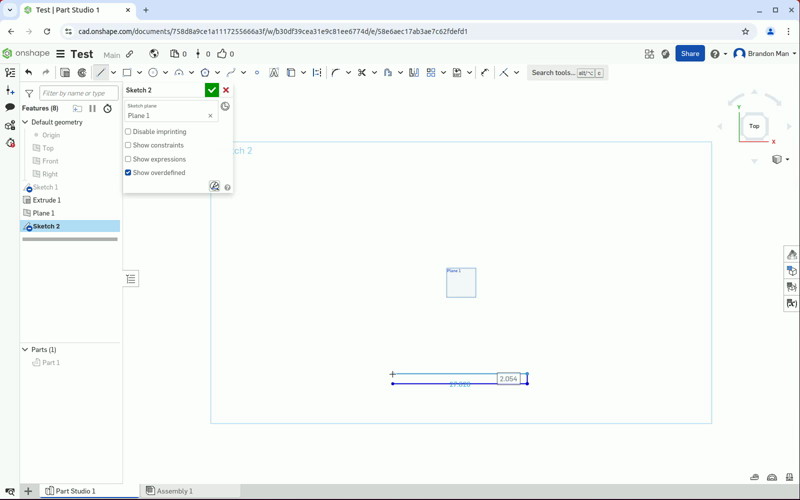
key_up(shift)
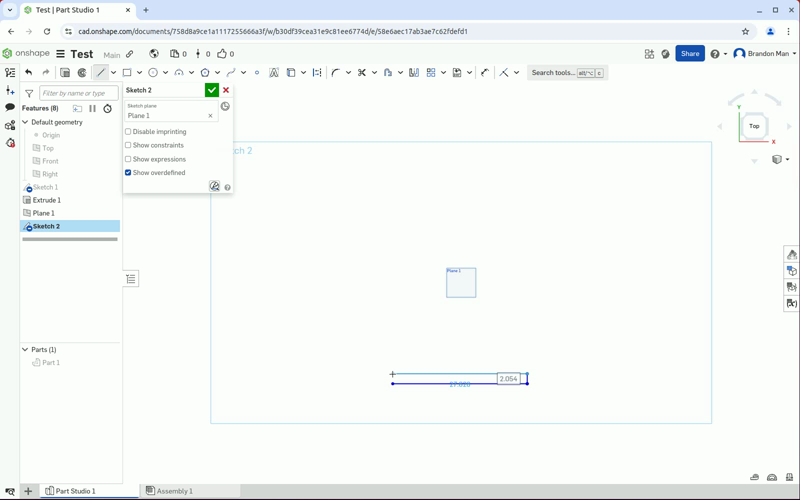
mouse_move(422, 373)
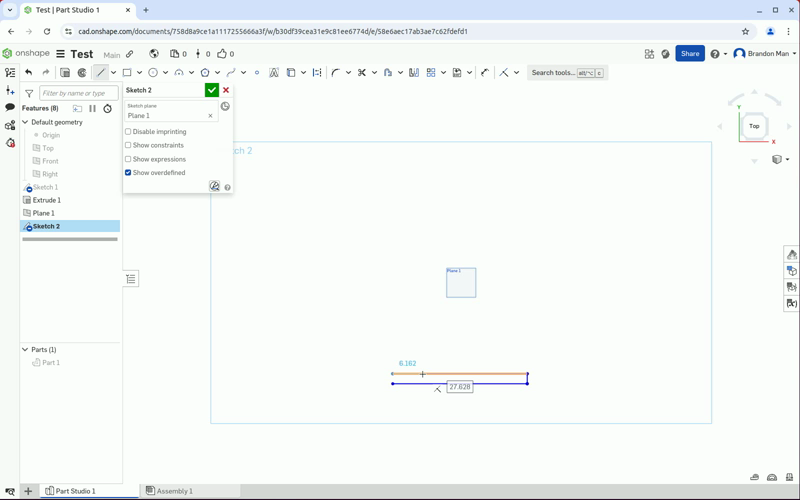
key_down(shift)
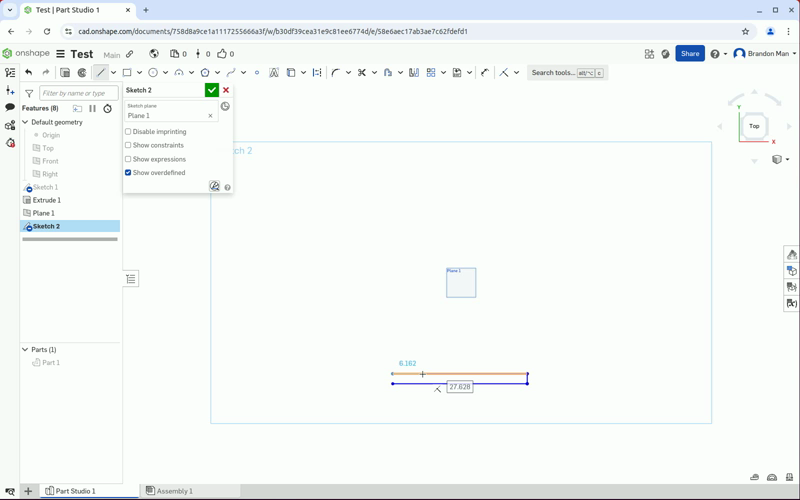
mouse_move(392, 383)
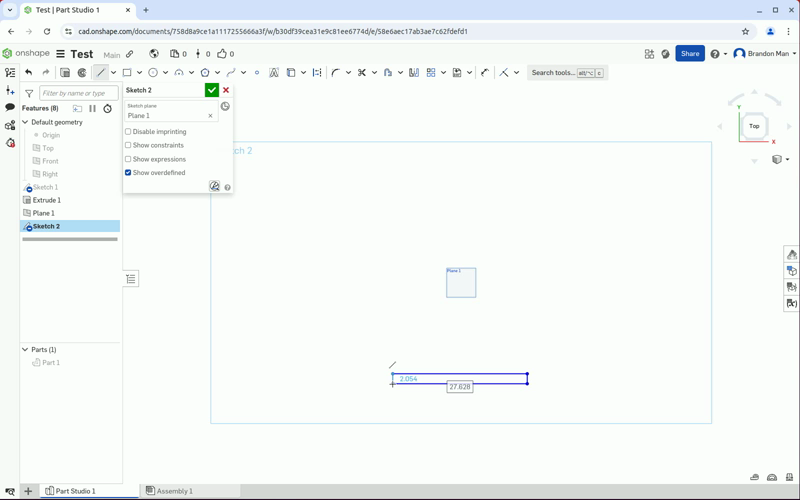
key_up(shift)
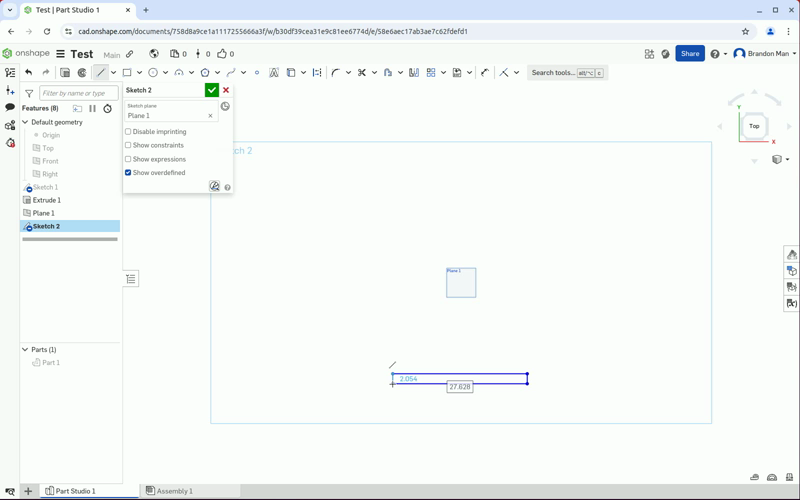
click(392, 383)
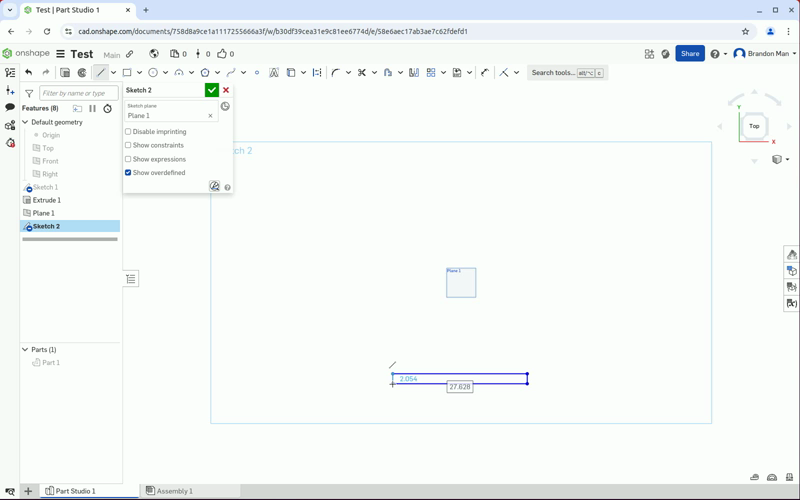
key(esc)
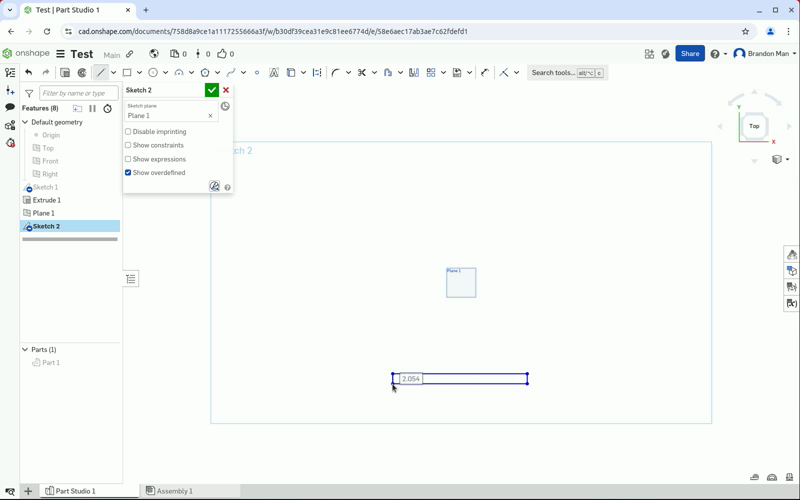
mouse_move(502, 379)
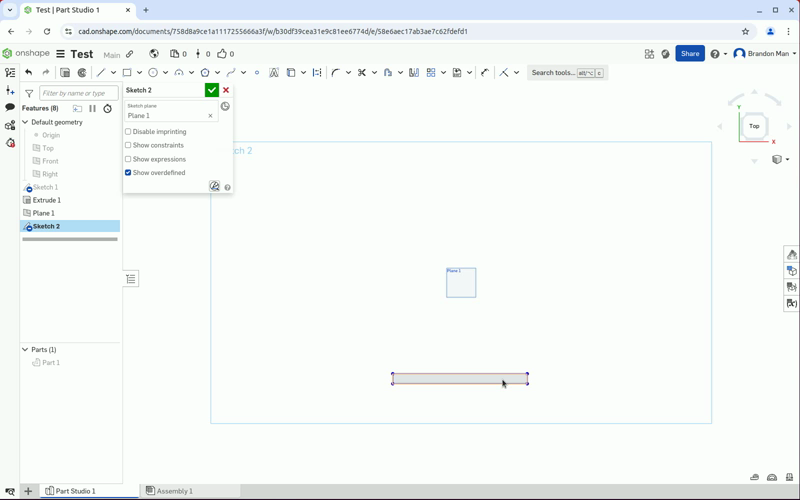
scroll(6)
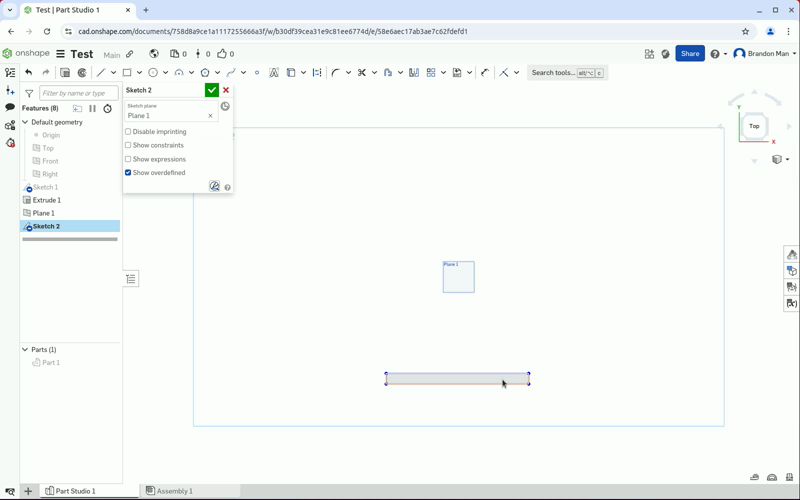
scroll(6)
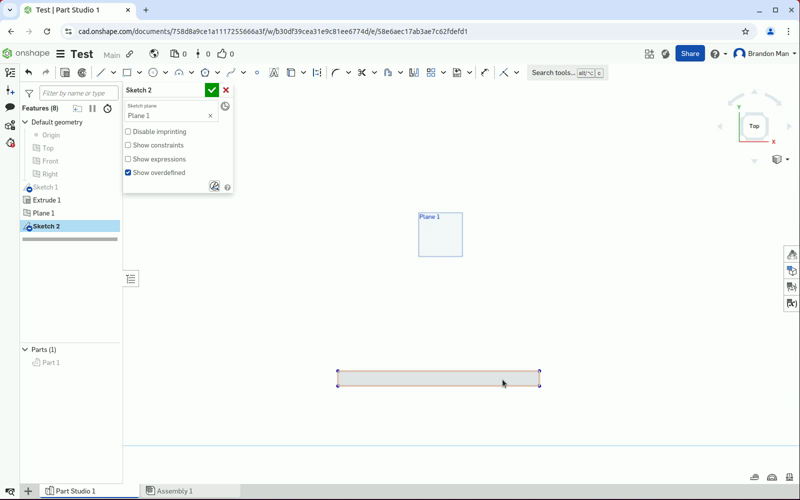
scroll(6)
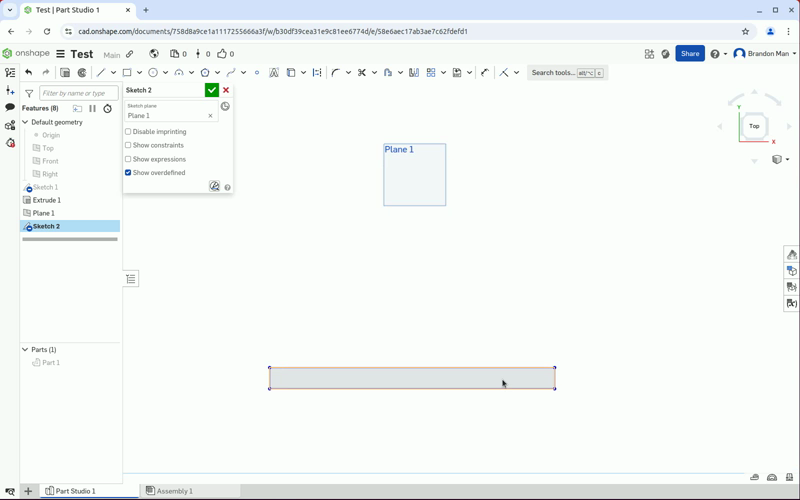
scroll(6)
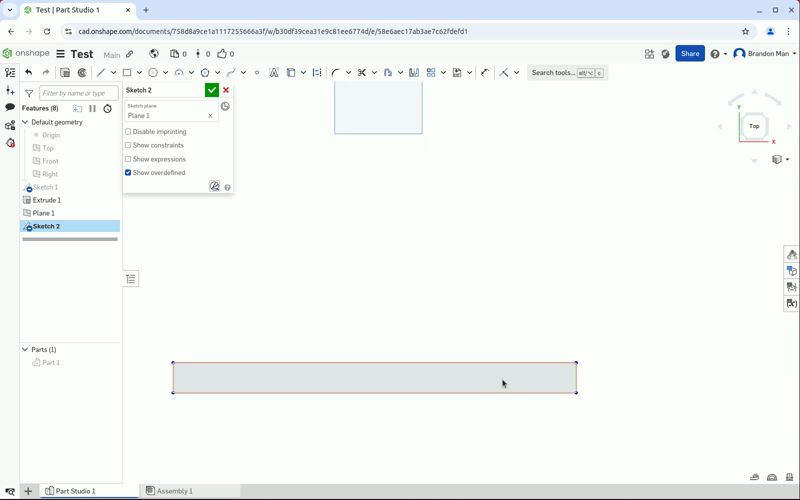
scroll(6)
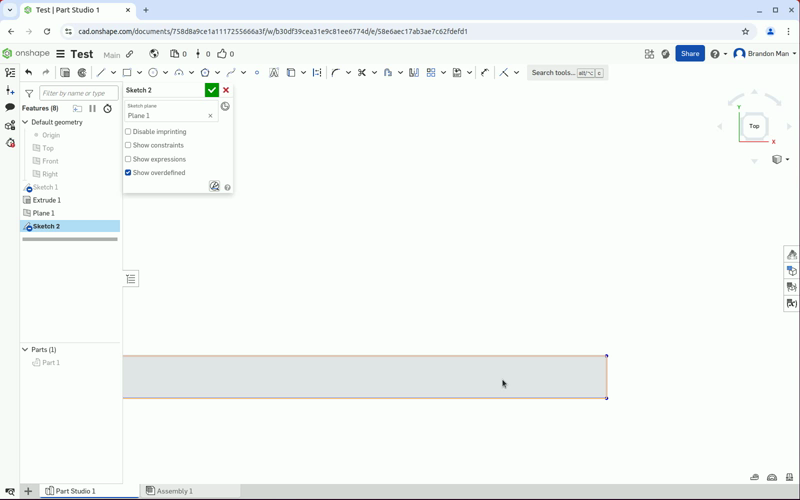
scroll(6)
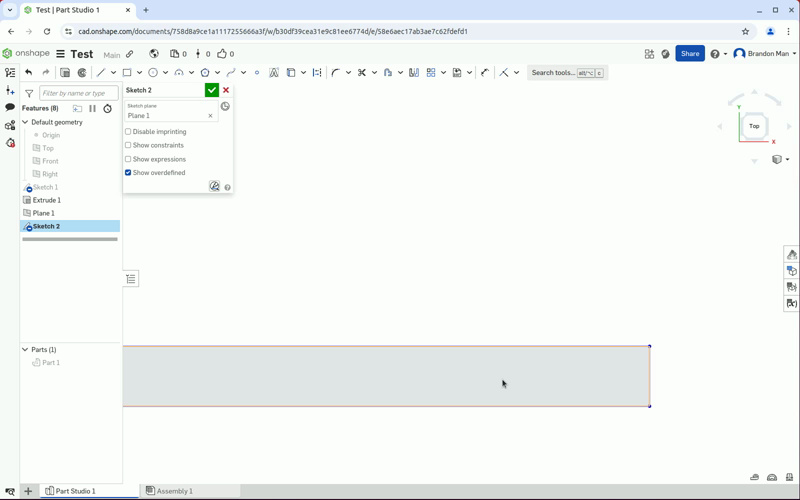
scroll(6)
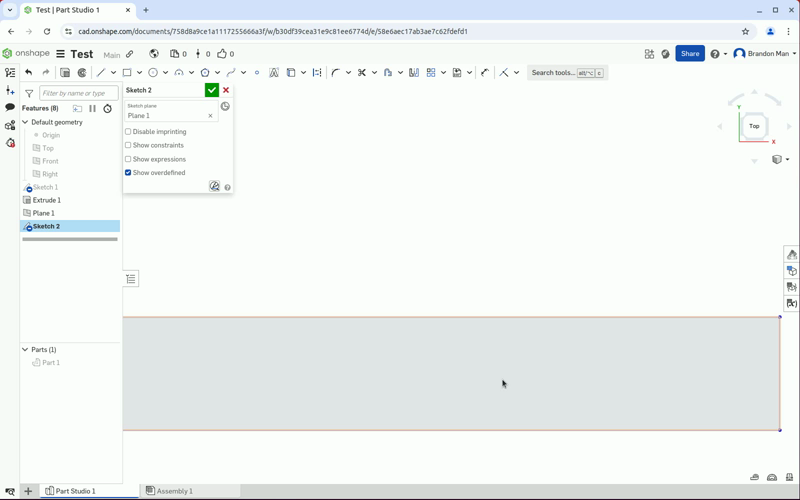
click(502, 379)
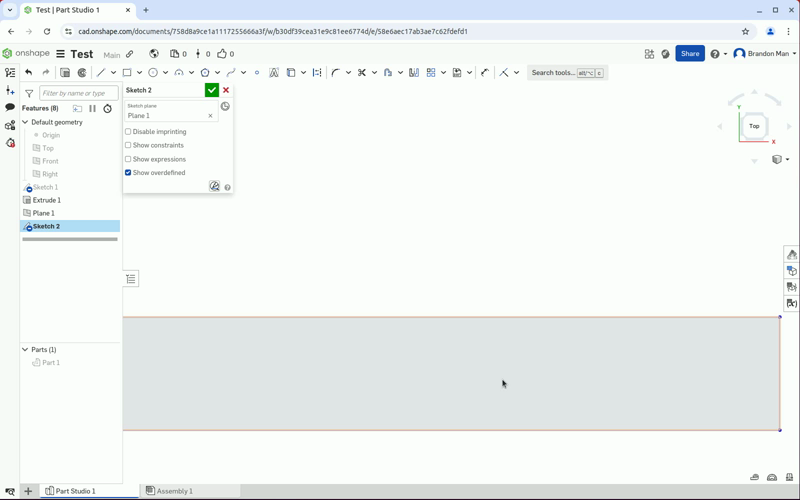
scroll(-6)
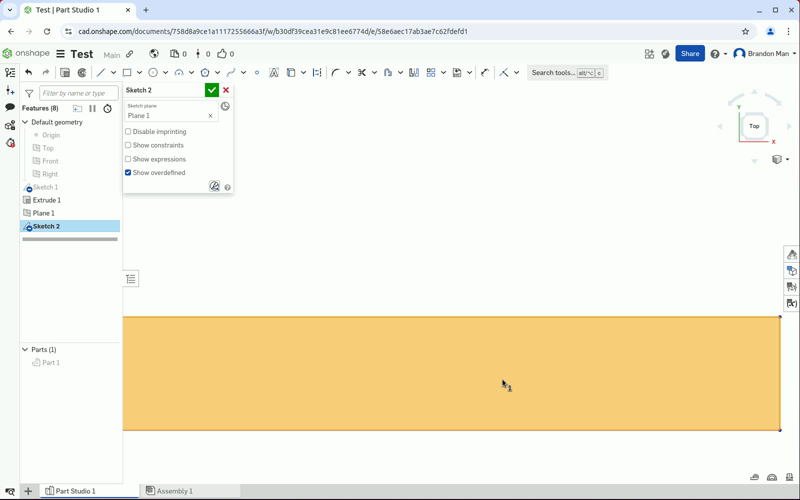
scroll(-6)
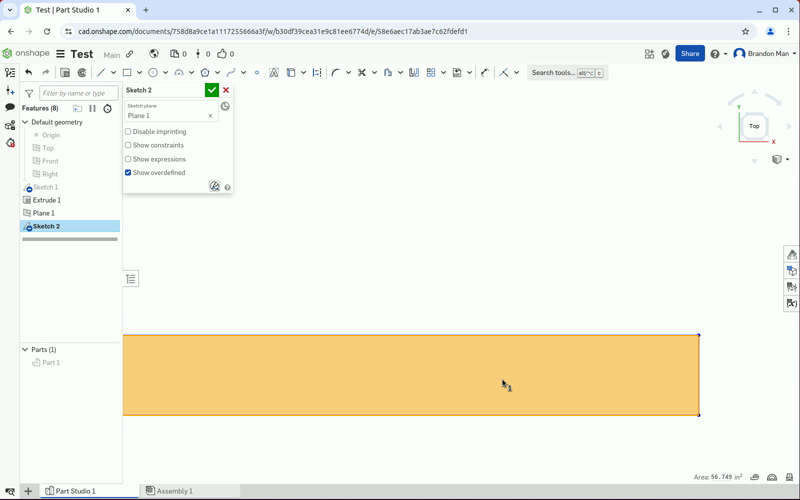
scroll(-6)
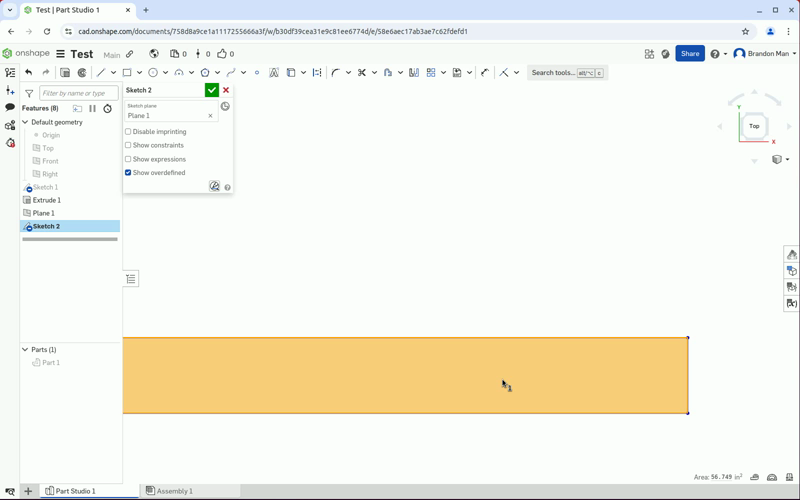
scroll(-6)
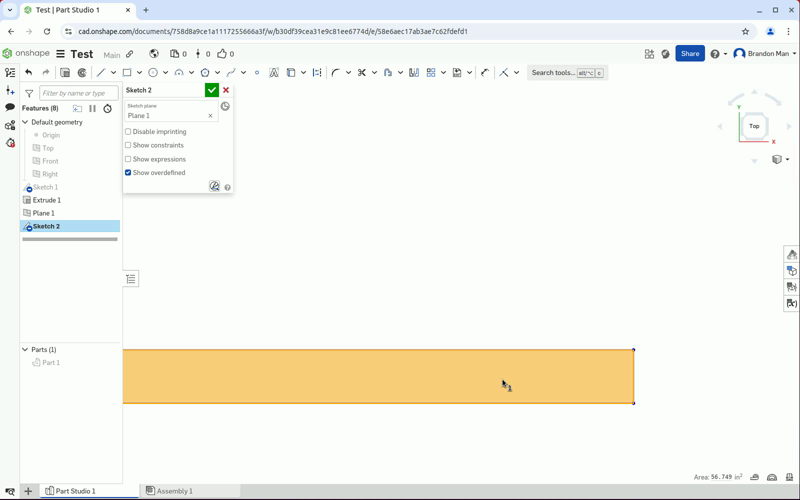
scroll(-6)
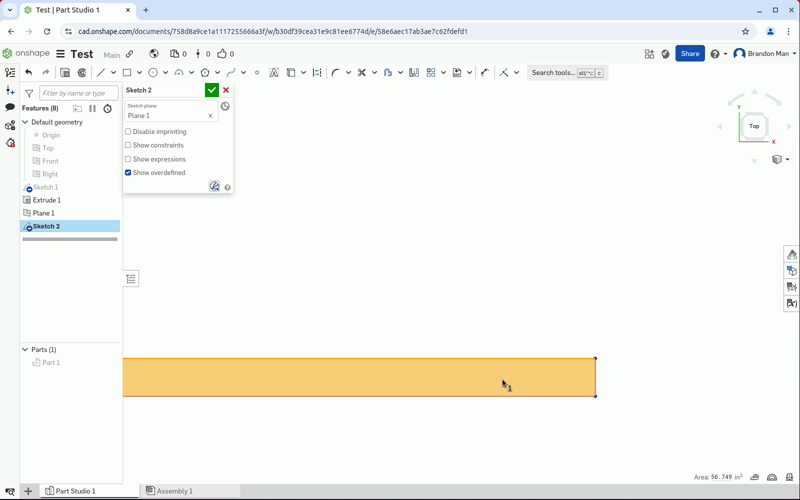
scroll(-6)
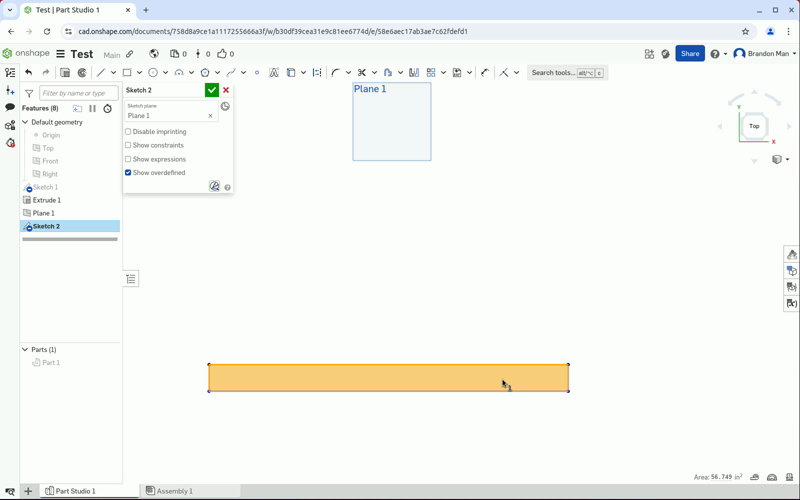
scroll(-6)
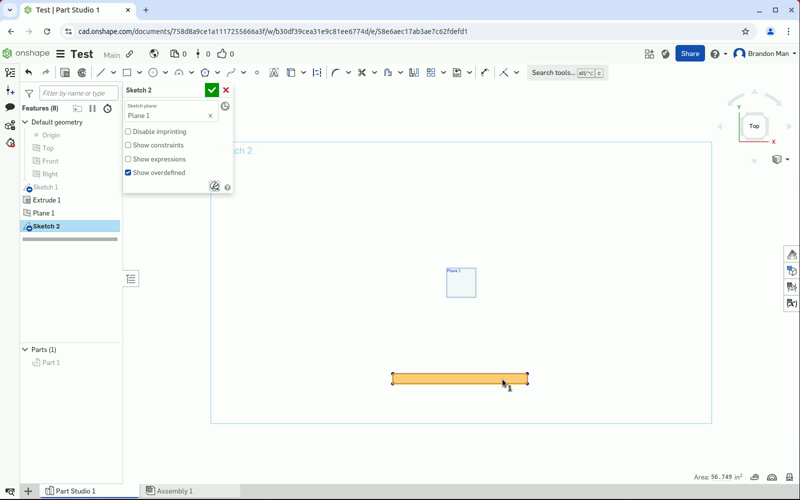
mouse_move(73, 352)
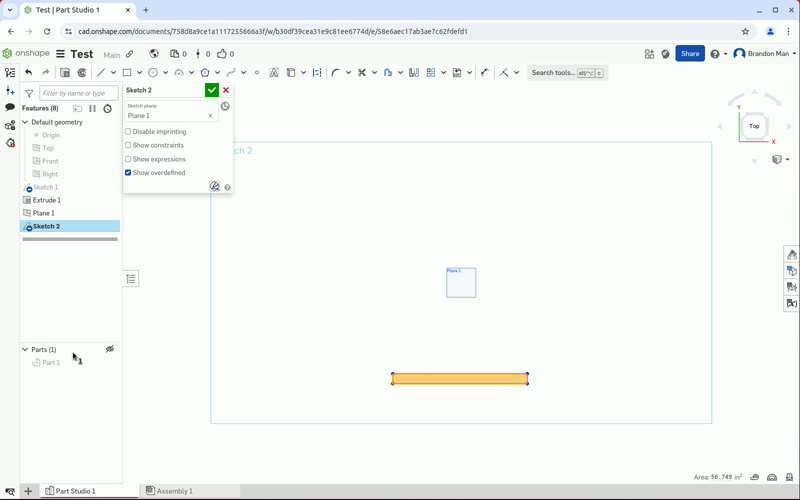
key(shift+y)
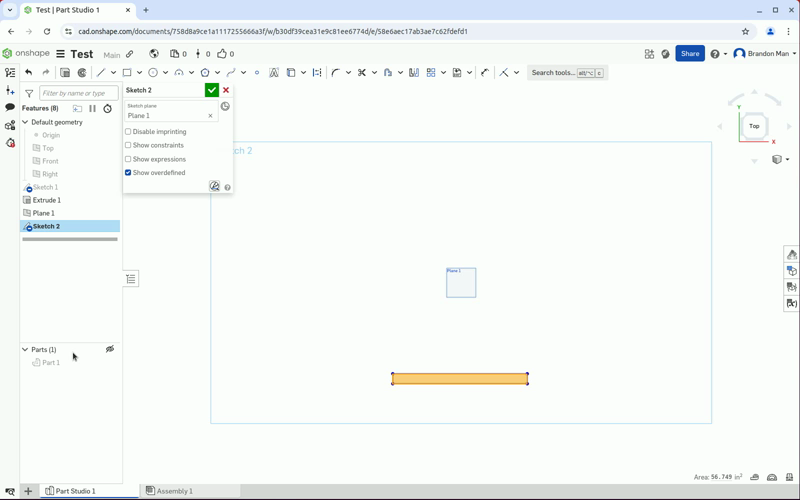
key(shift+e)
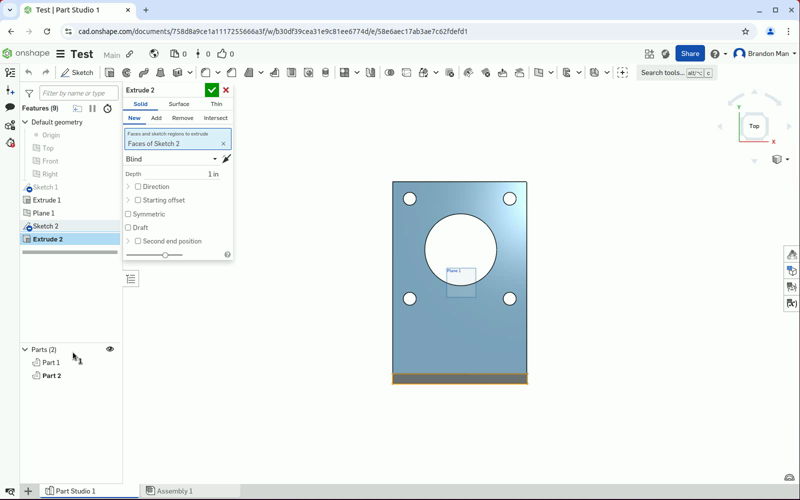
mouse_move(143, 106)
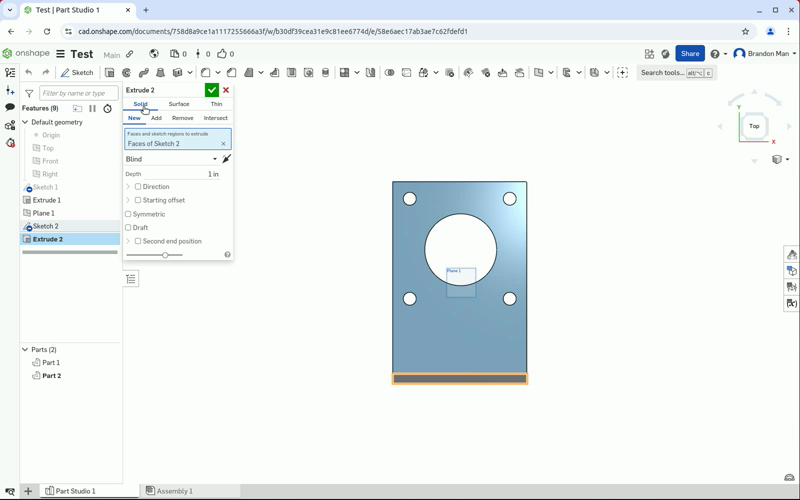
click(143, 106)
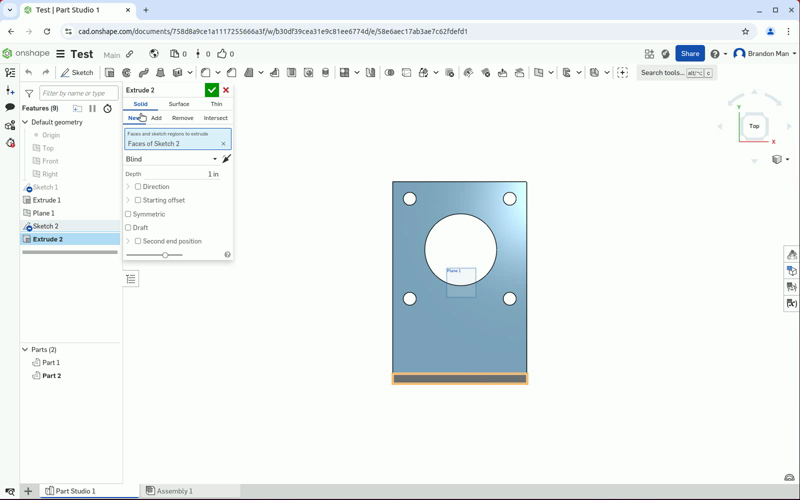
mouse_move(137, 120)
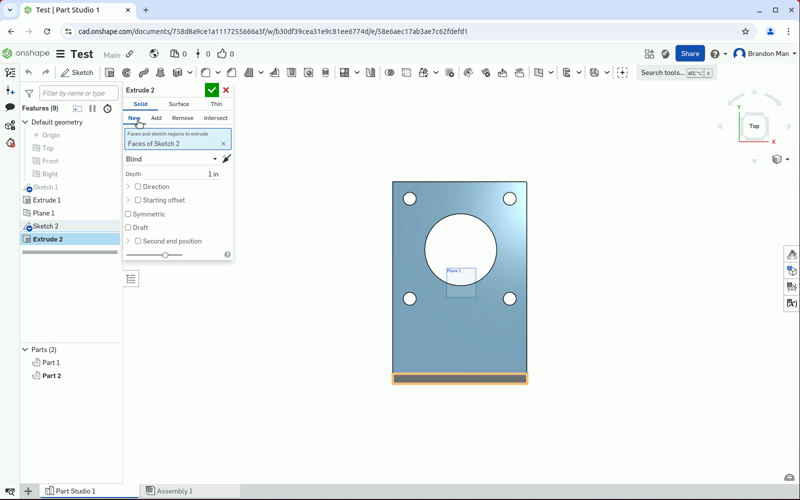
click(137, 120)
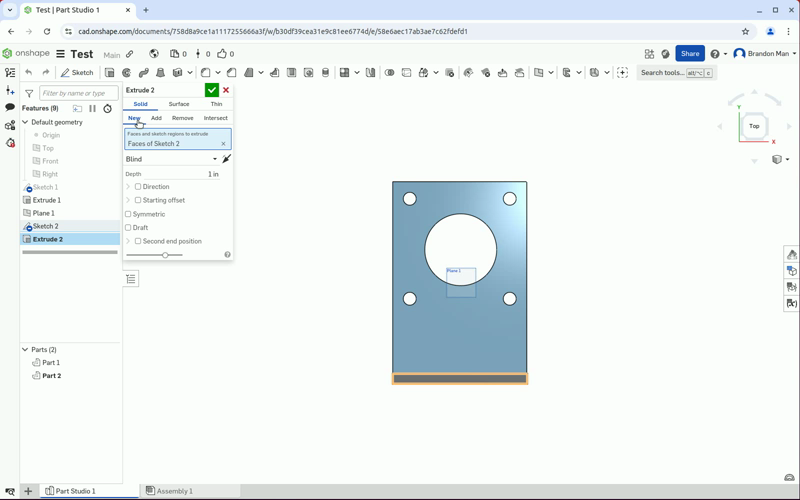
key(tab, 4)
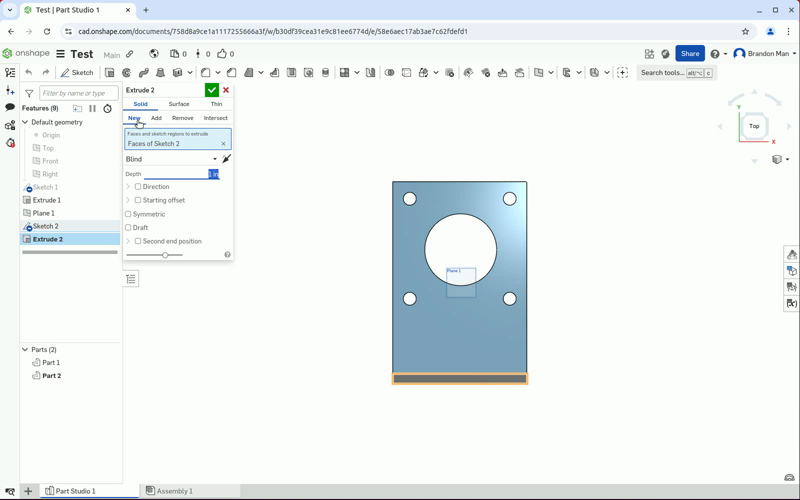
text(19.738)
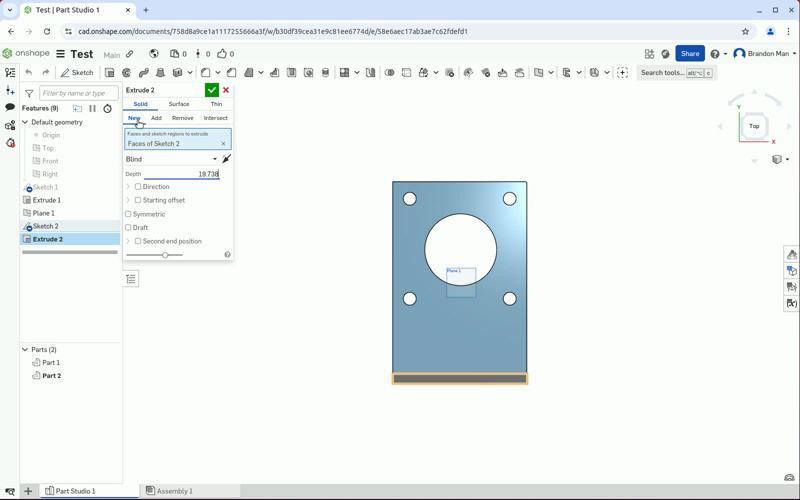
key(enter)
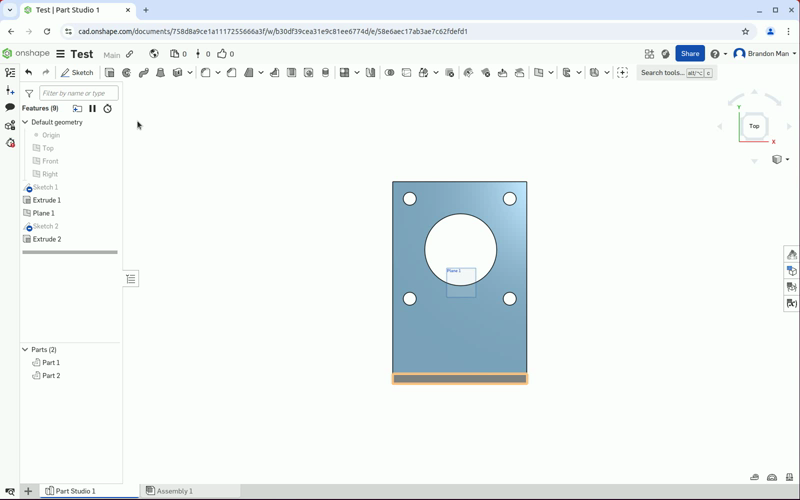
key(shift+h)
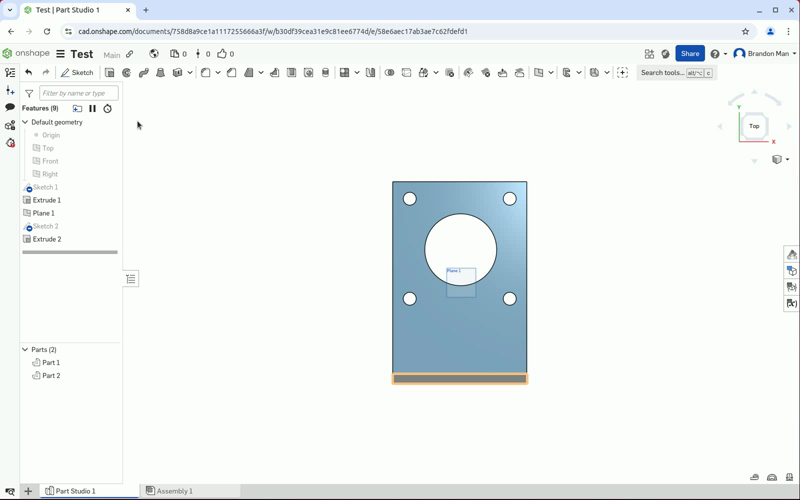
key(shift+h)
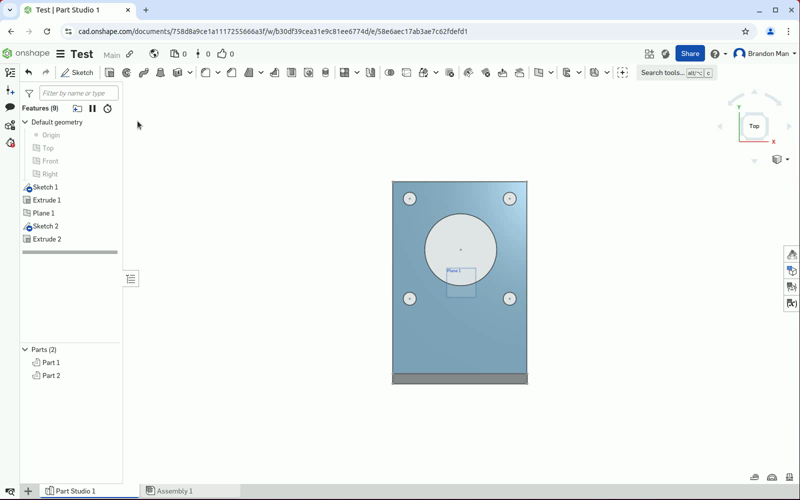
key(shift+7)
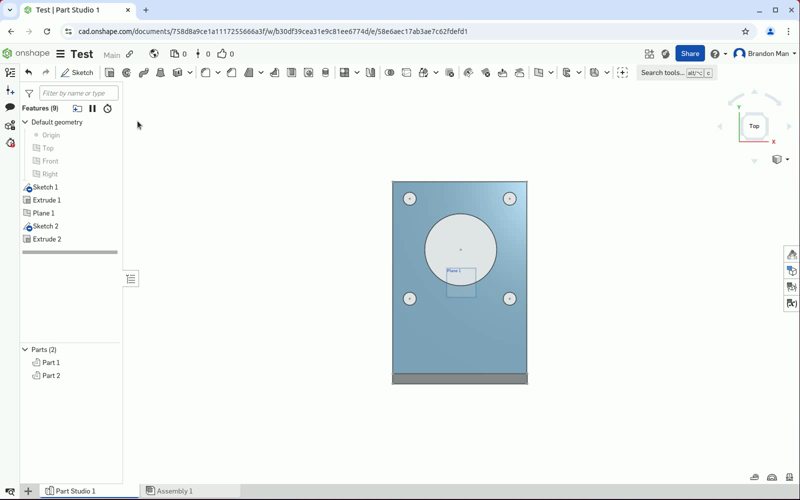
key(up, 3)
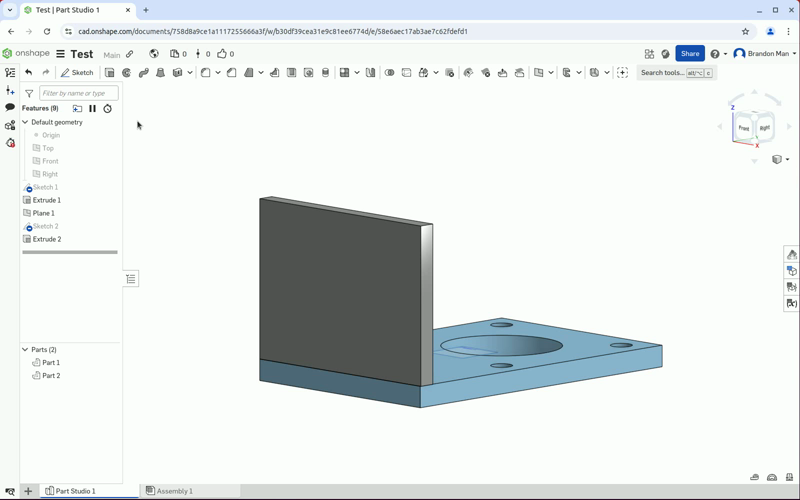
key(left, 3)
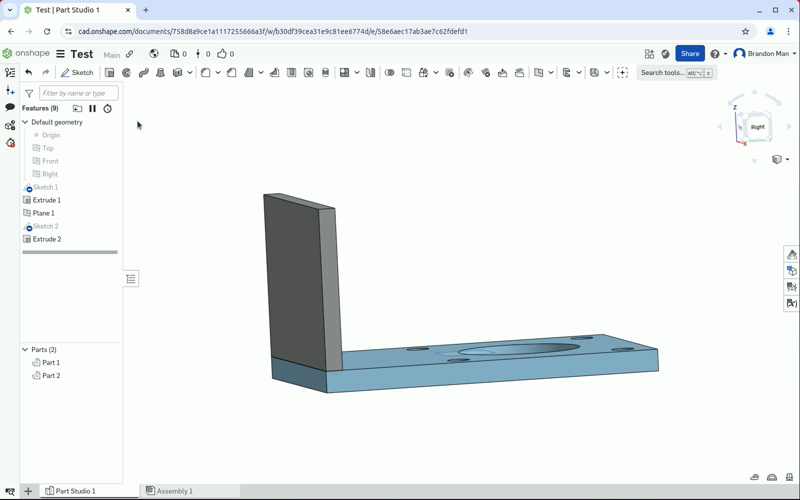
key(right, 3)
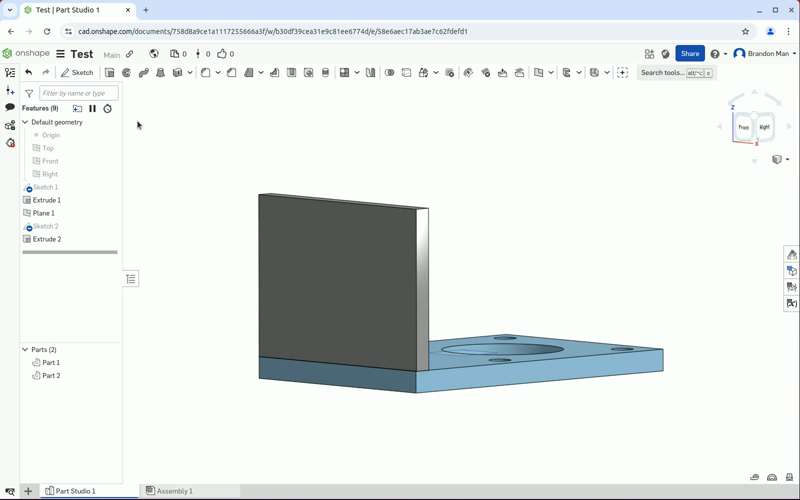
key(down, 3)
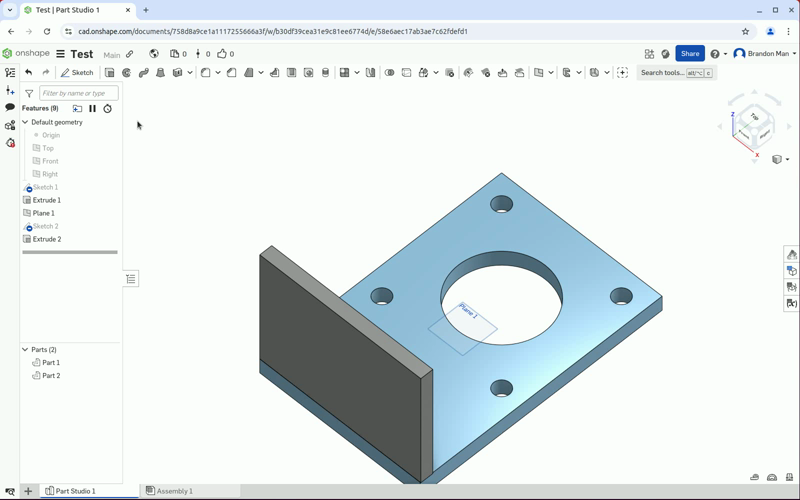
mouse_move(73, 189)
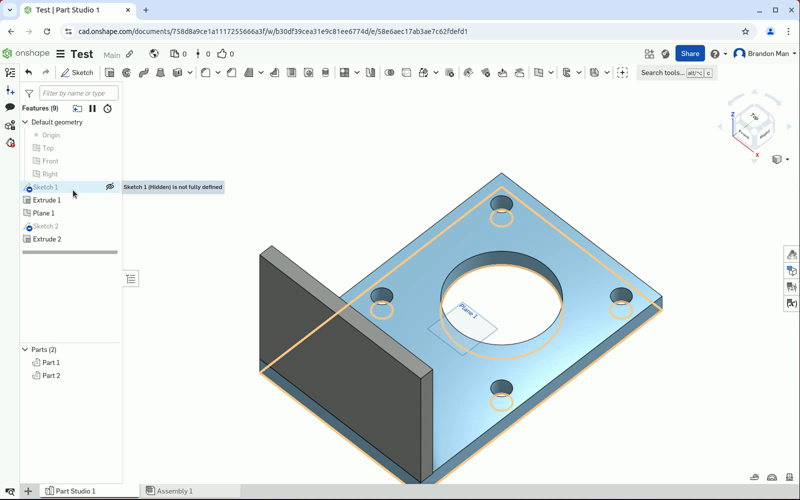
click(73, 189)